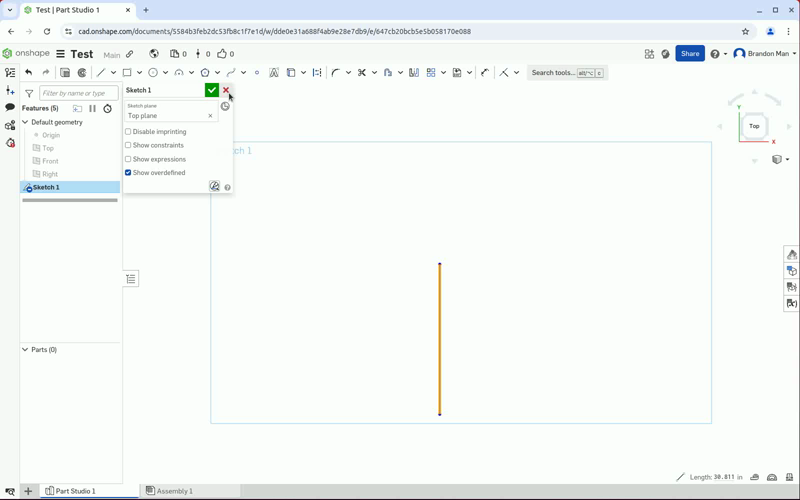
key(shift+h)
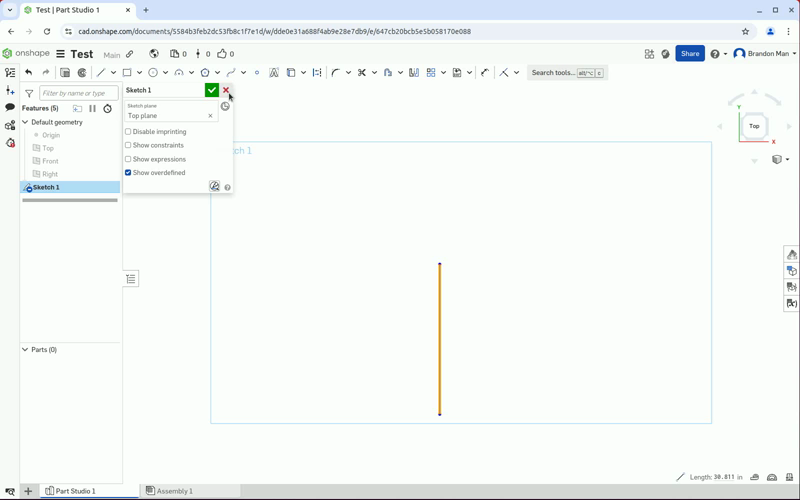
key(shift+s)
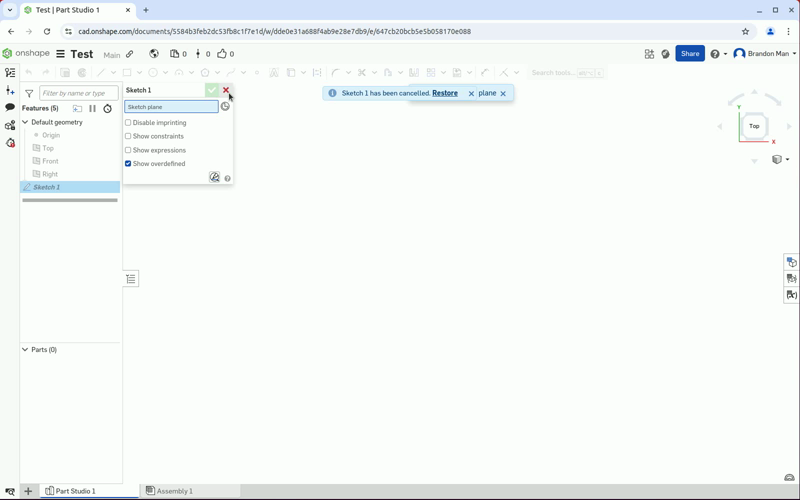
mouse_move(73, 150)
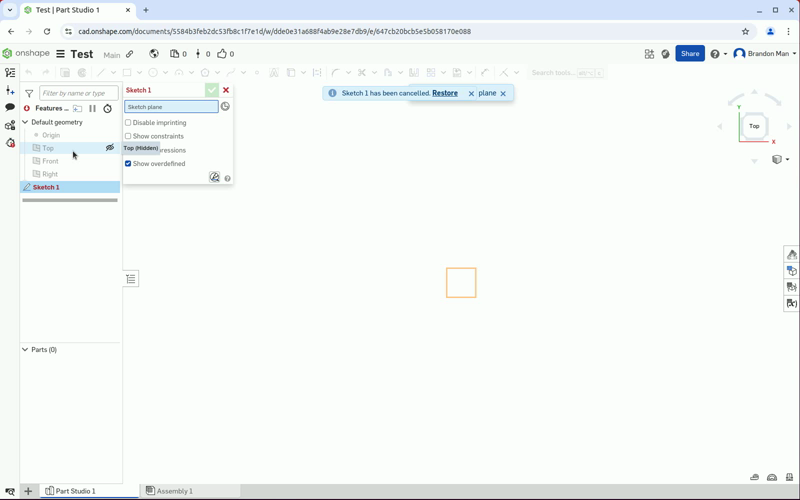
click(73, 150)
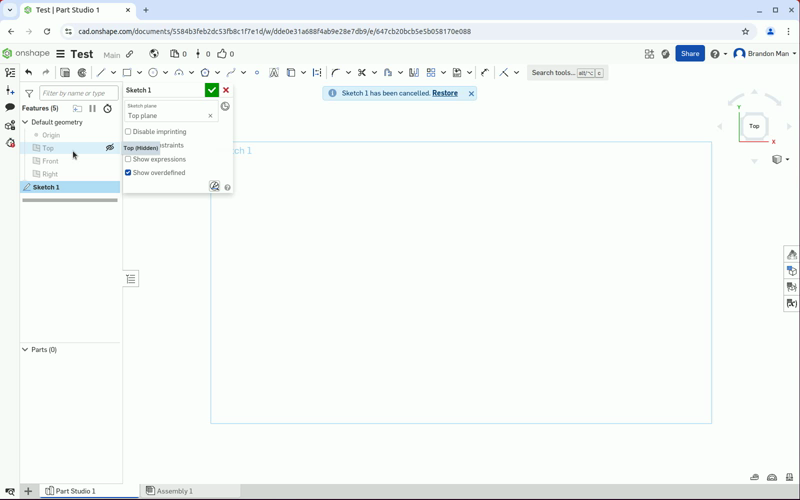
mouse_move(73, 352)
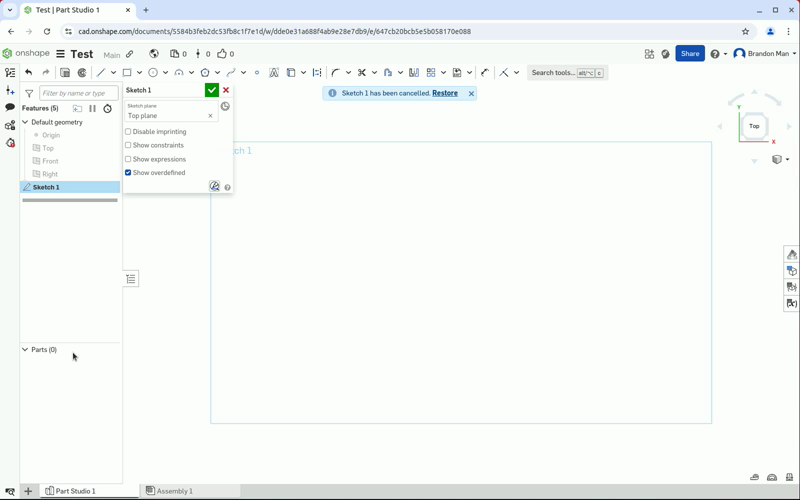
key(y)
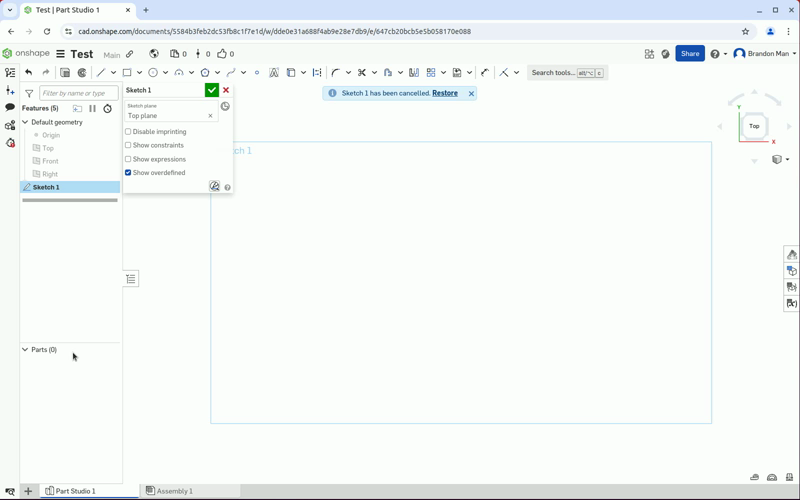
key(c)
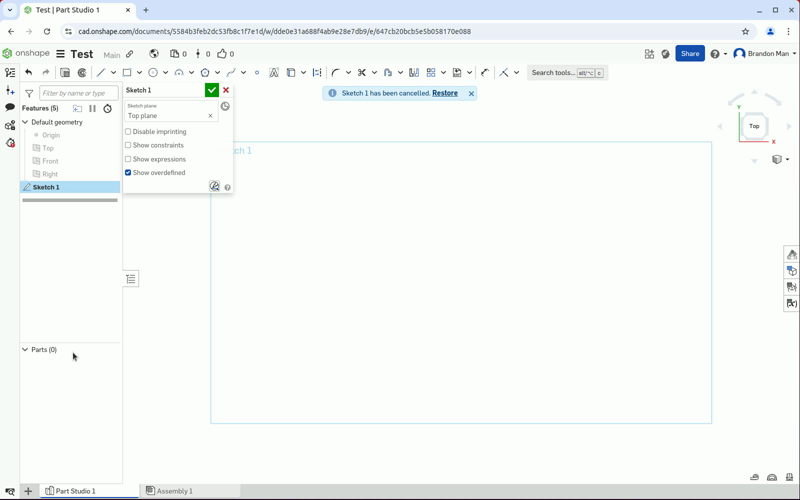
key_down(shift)
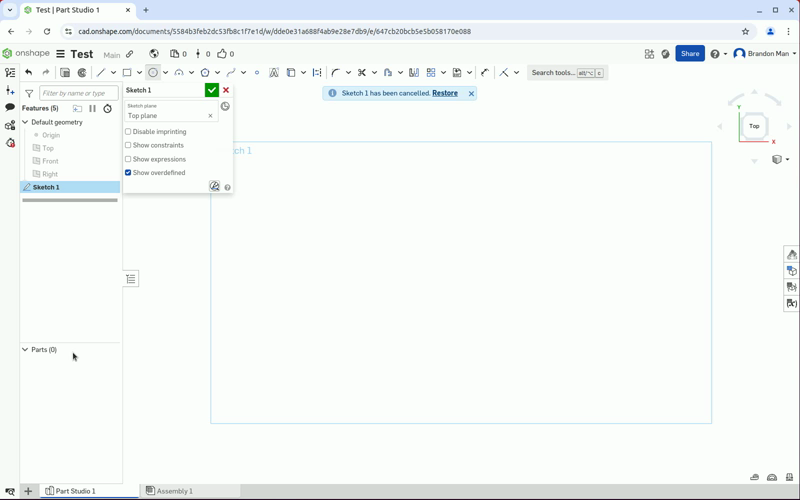
mouse_move(461, 282)
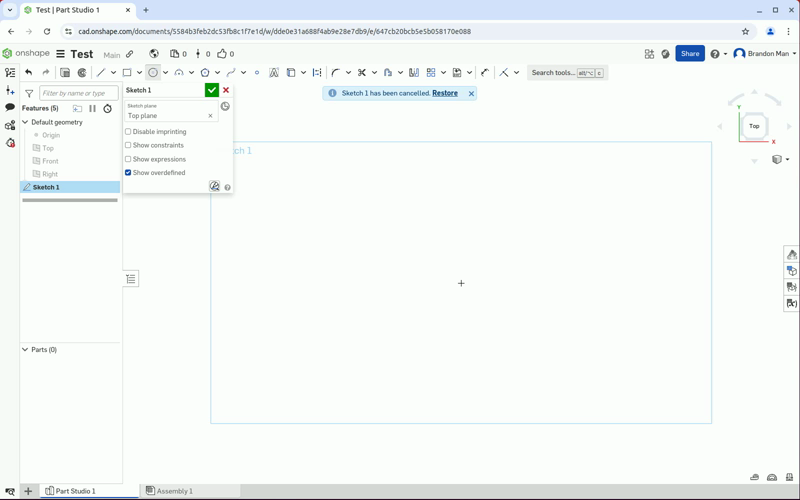
click(461, 282)
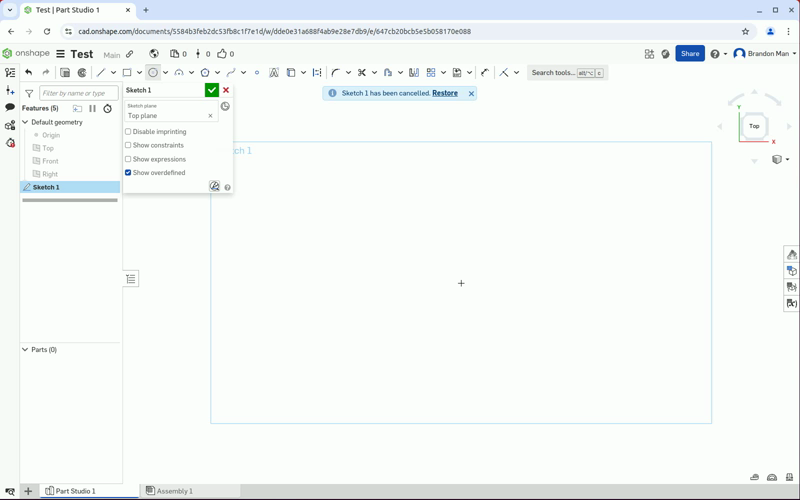
key_up(shift)
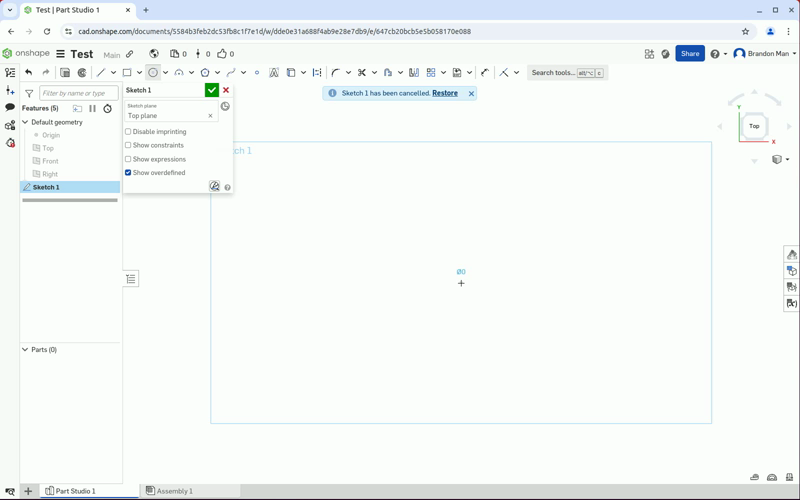
mouse_move(574, 282)
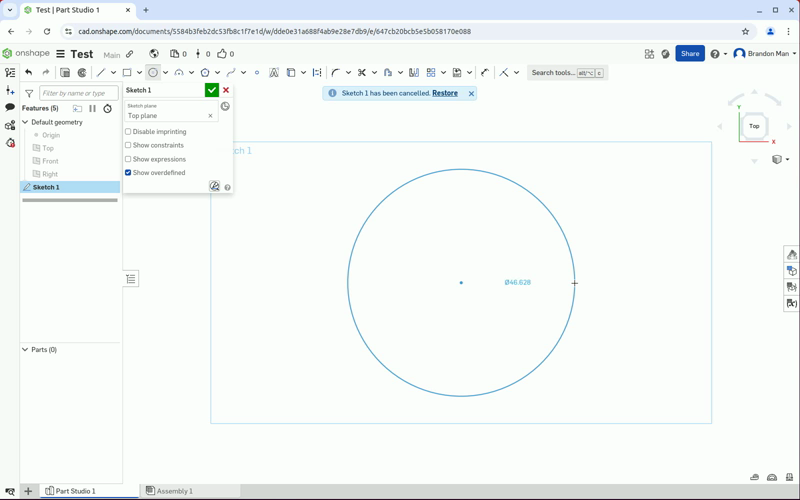
click(574, 282)
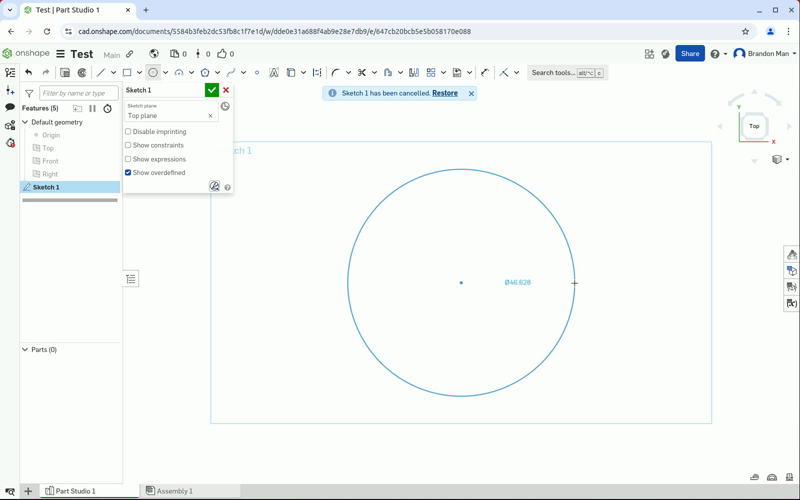
key(esc)
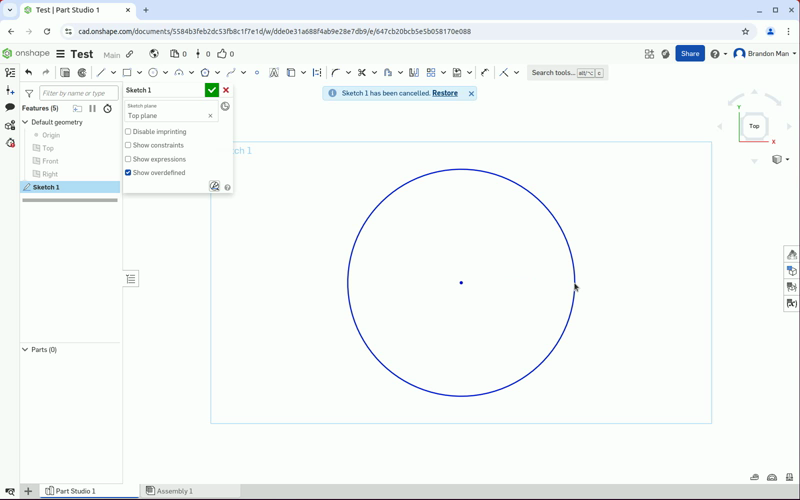
mouse_move(430, 255)
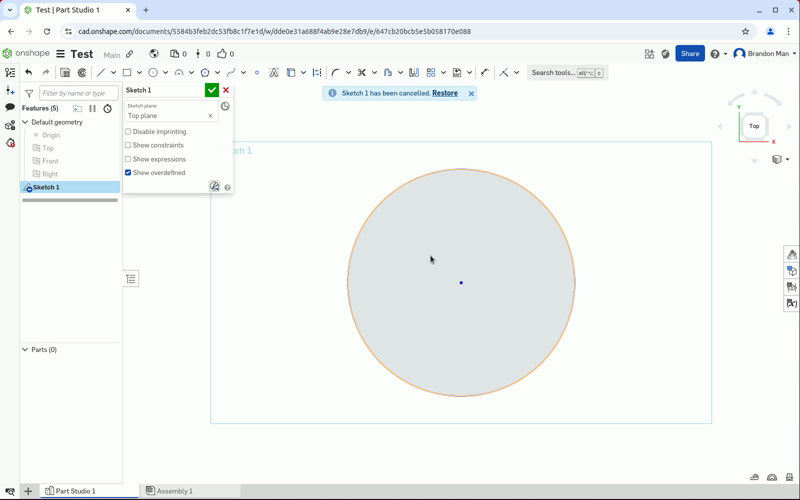
click(430, 255)
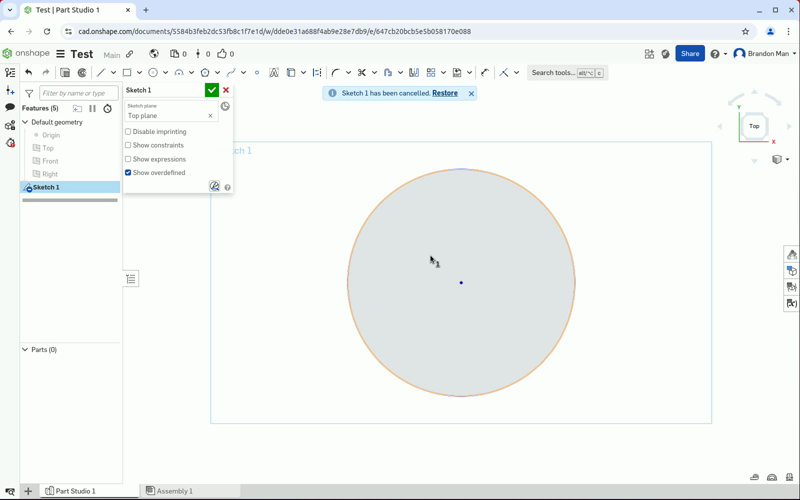
mouse_move(73, 352)
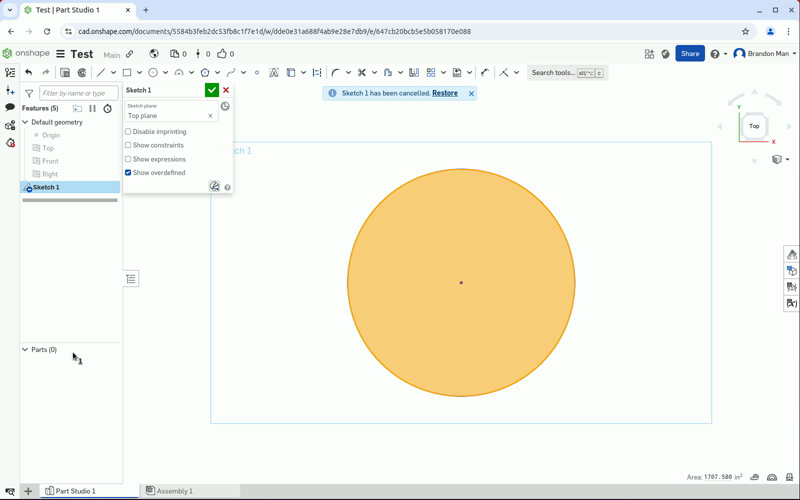
key(shift+y)
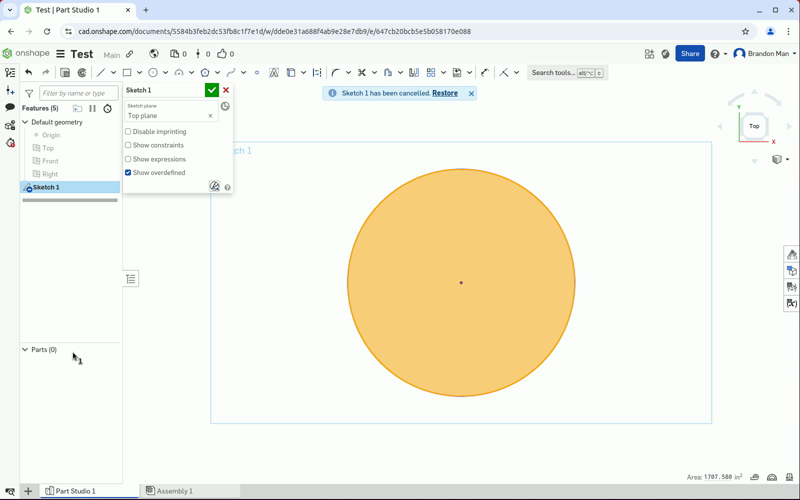
key(shift+e)
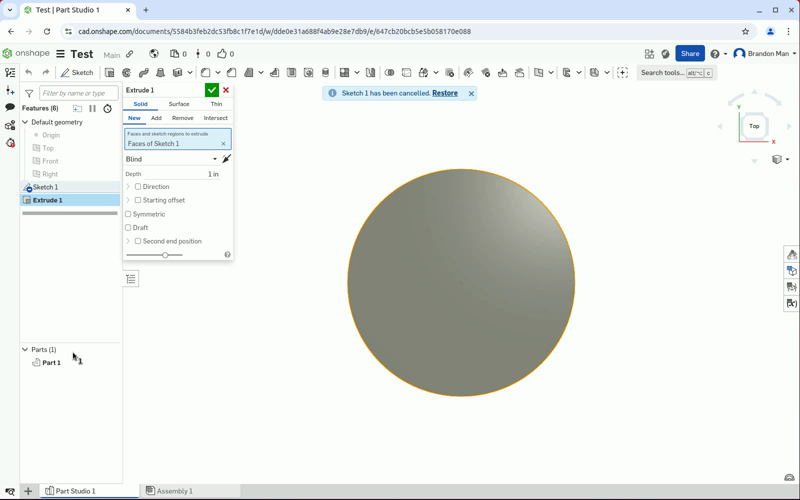
mouse_move(143, 106)
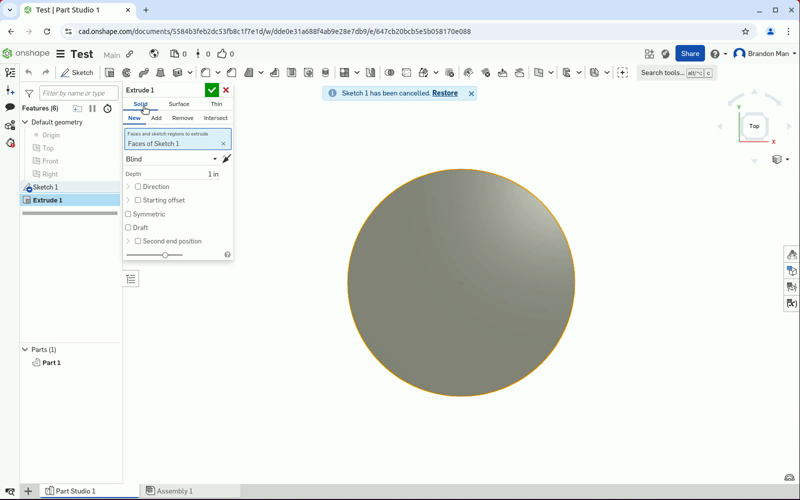
click(143, 106)
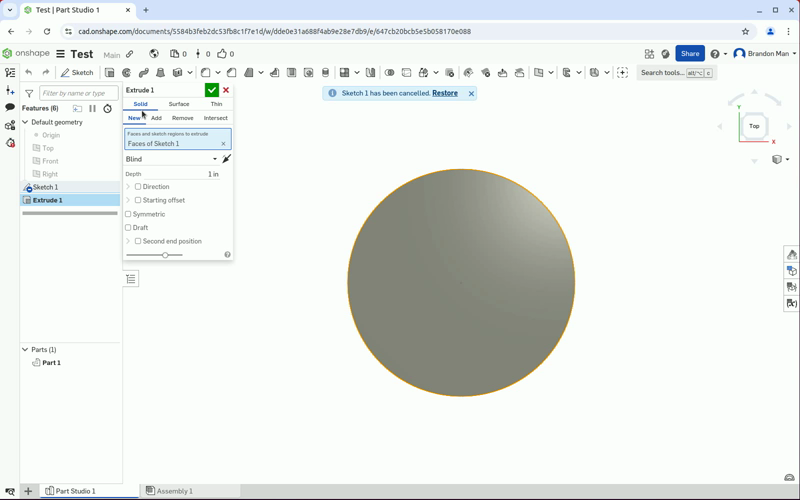
mouse_move(137, 120)
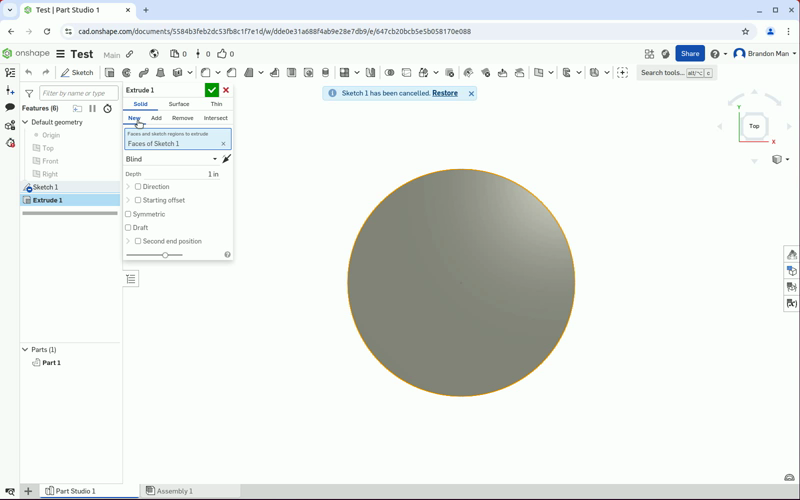
click(137, 120)
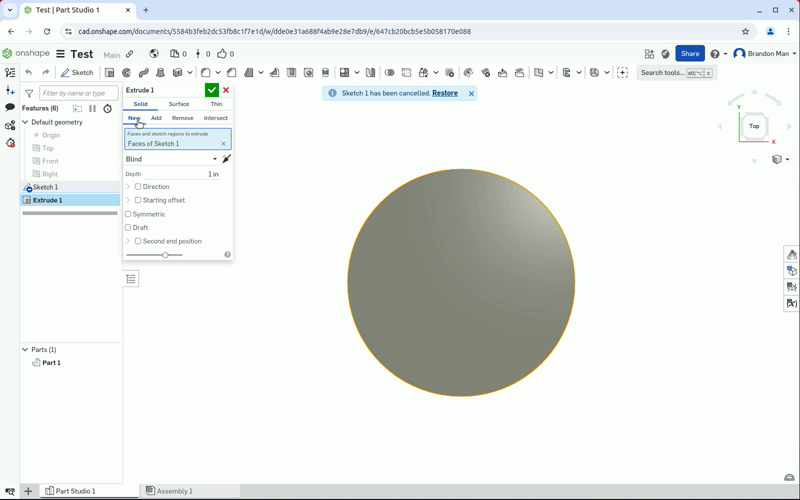
key(tab, 4)
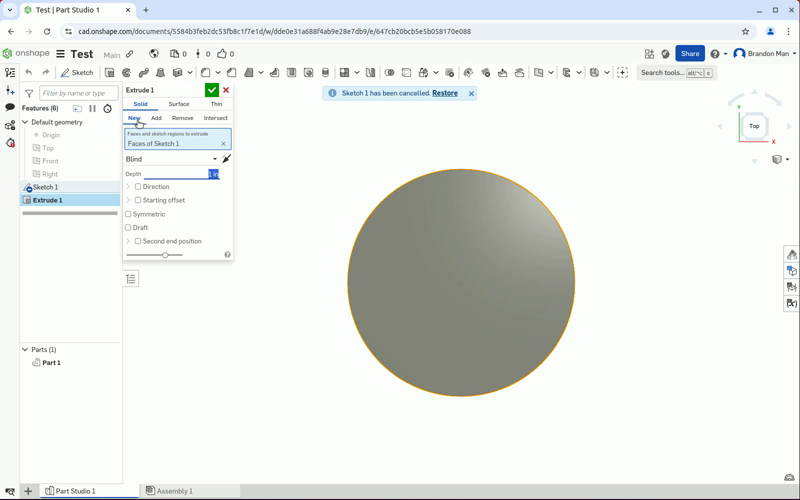
text(6.258)
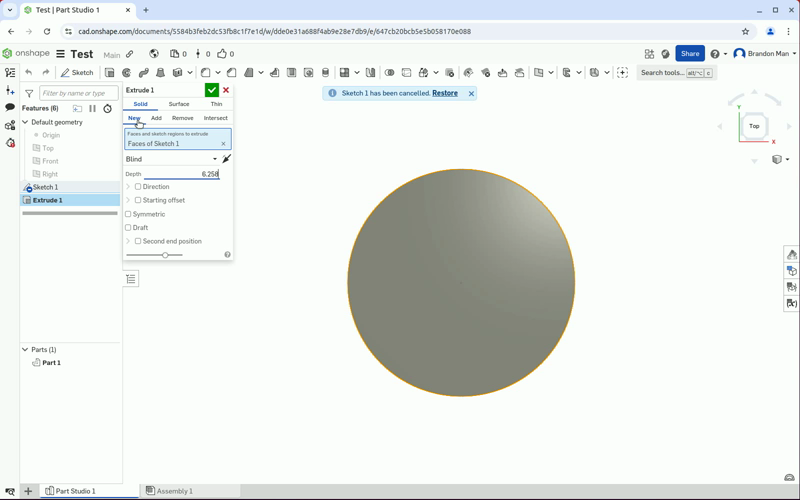
key(enter)
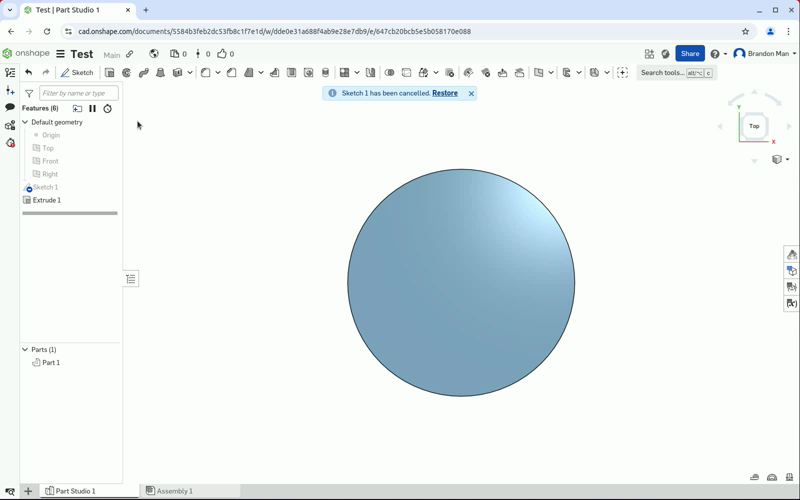
key(shift+h)
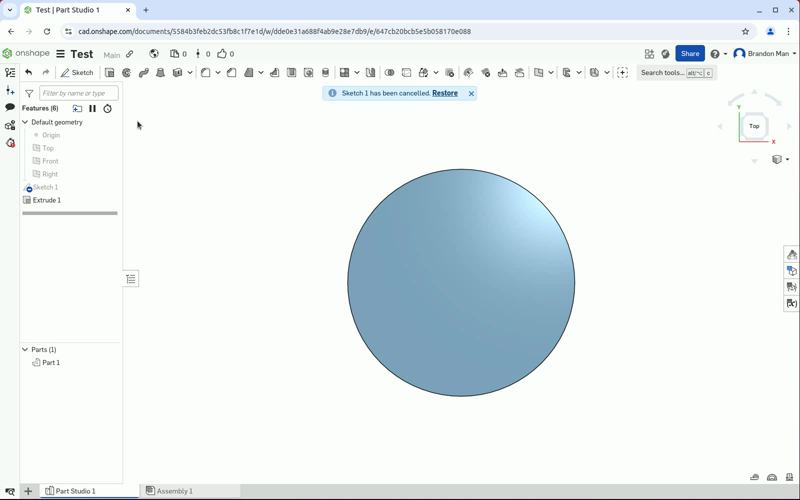
key(shift+h)
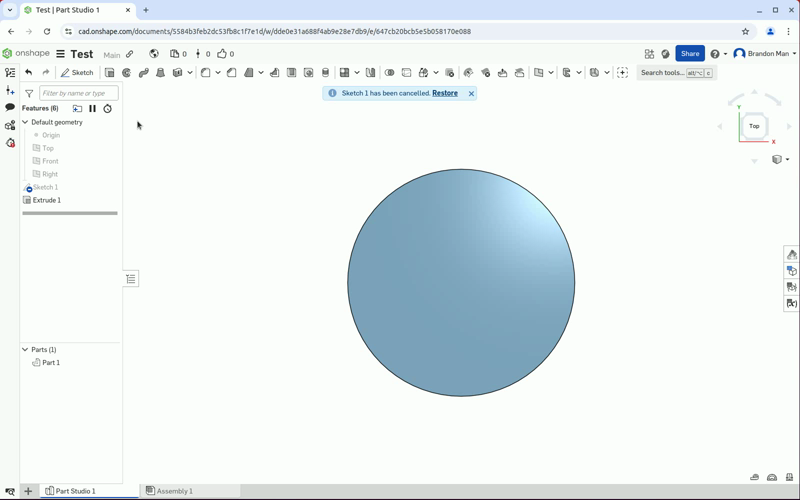
mouse_move(73, 189)
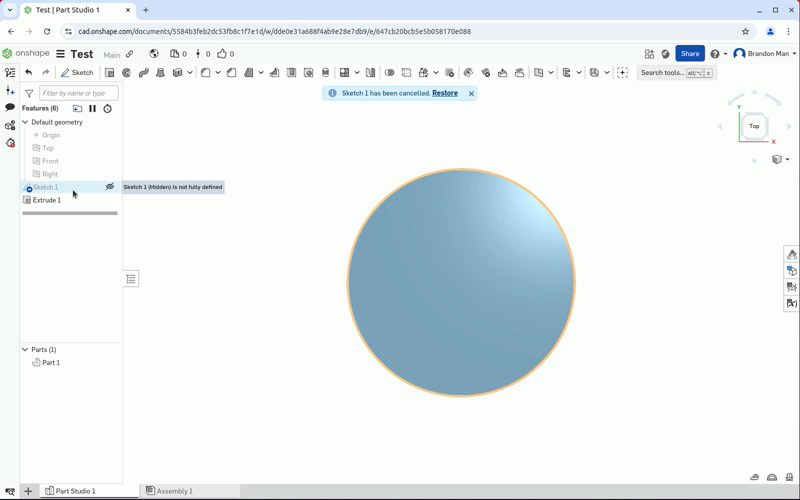
click(73, 189)
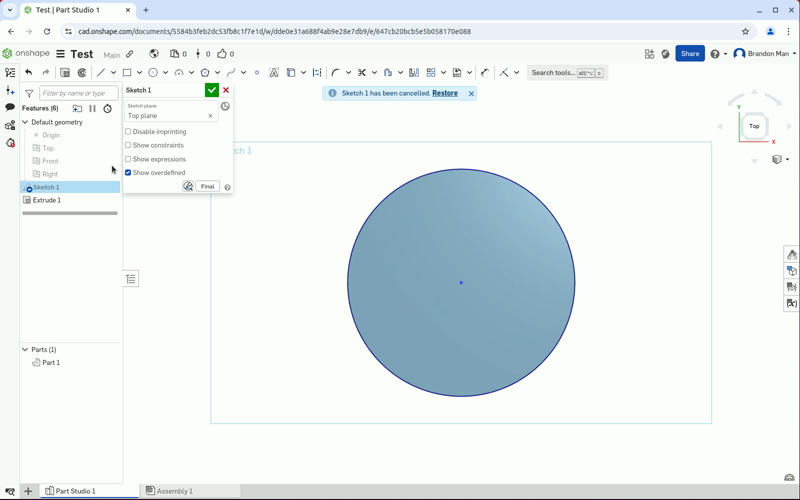
mouse_move(229, 92)
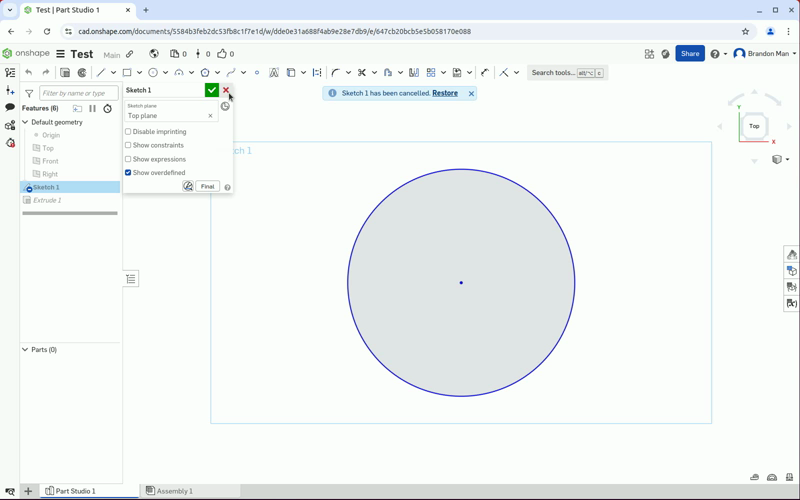
click(229, 92)
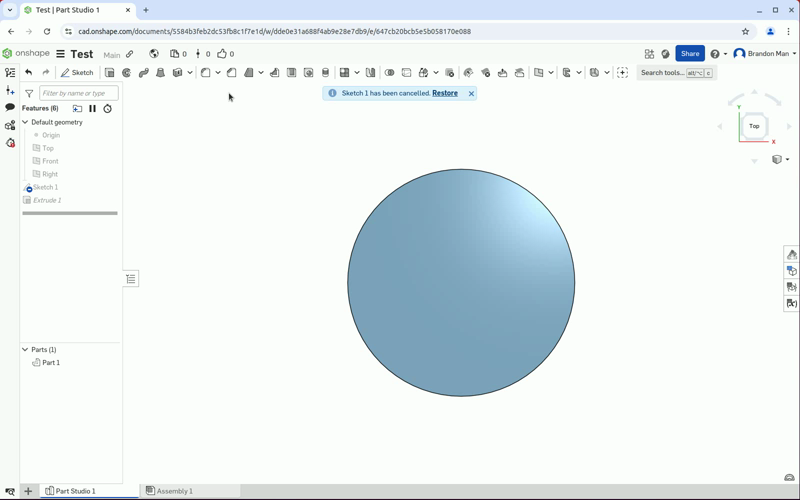
mouse_move(541, 75)
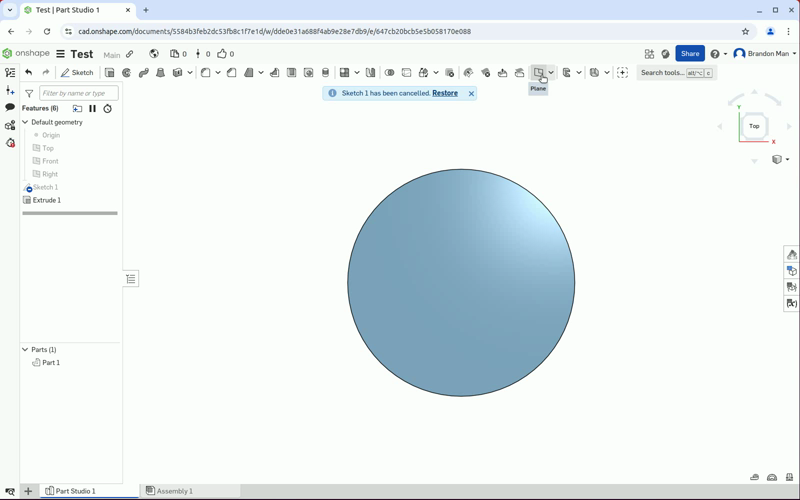
click(541, 75)
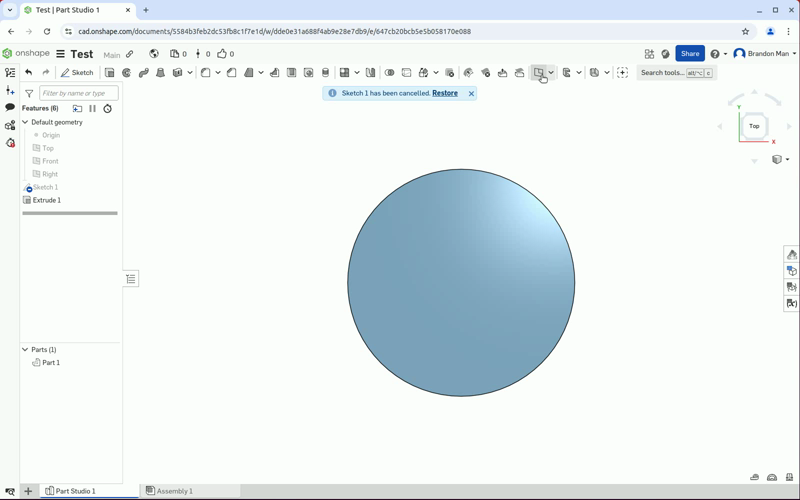
mouse_move(73, 150)
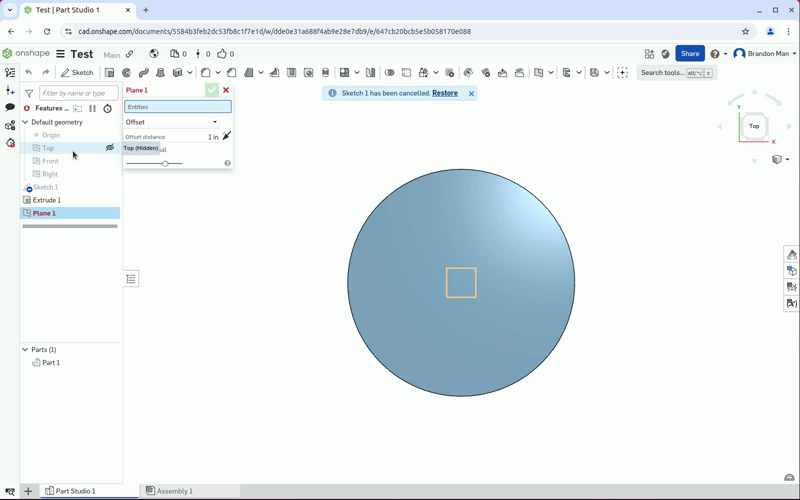
click(73, 150)
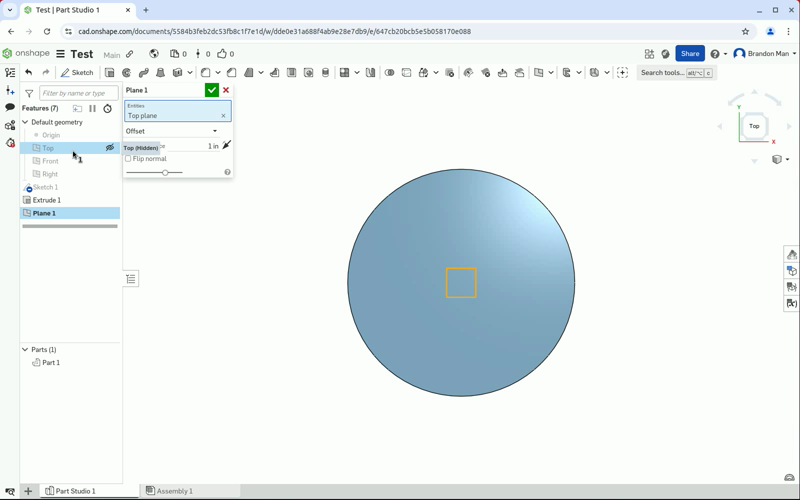
key(tab, 2)
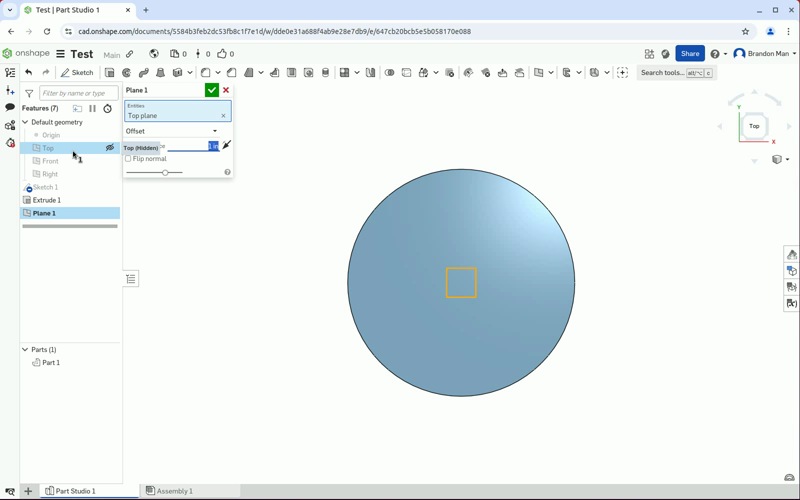
text(6.255)
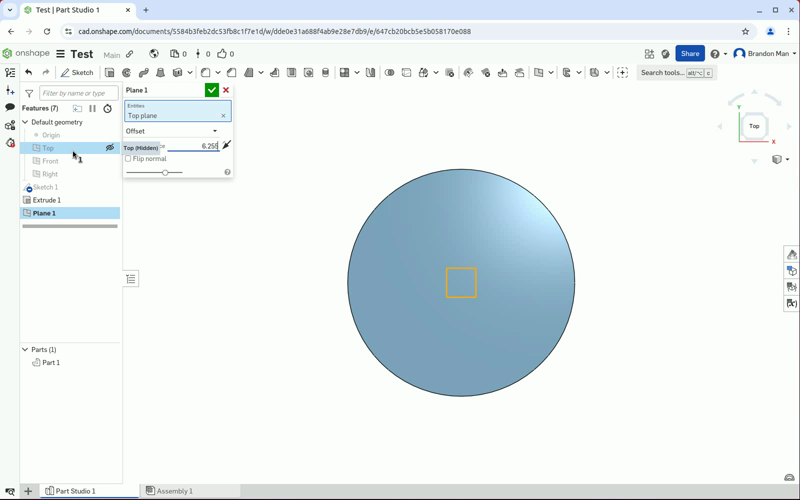
key(enter, 2)
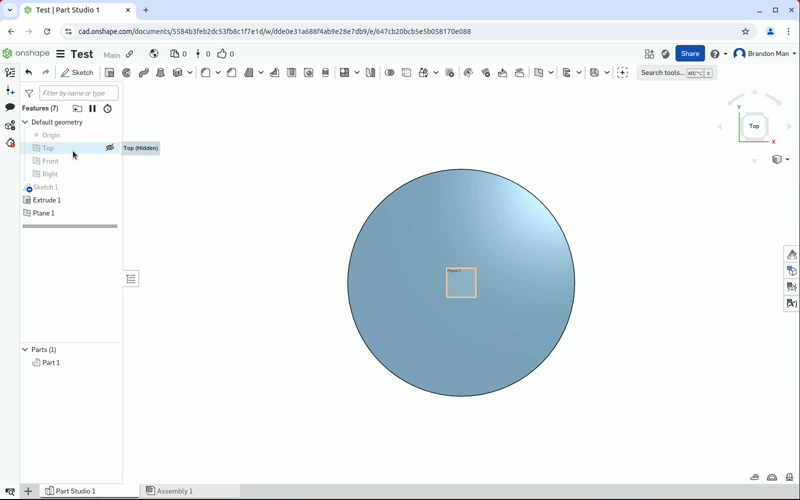
key(shift+s)
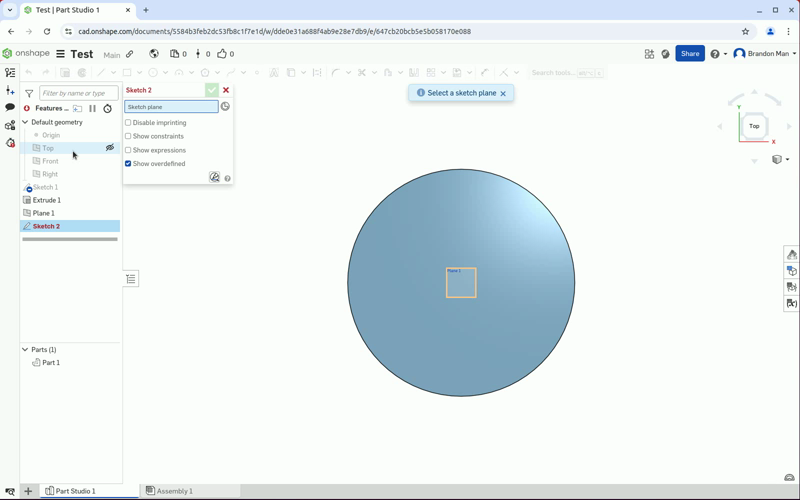
mouse_move(73, 215)
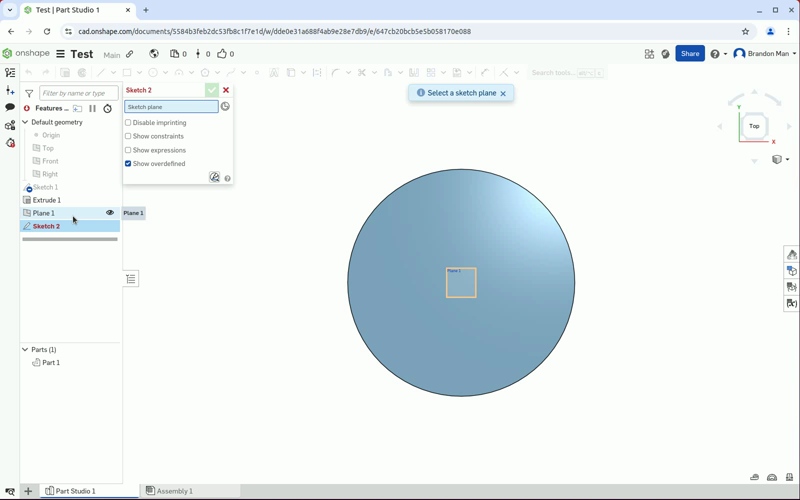
click(73, 215)
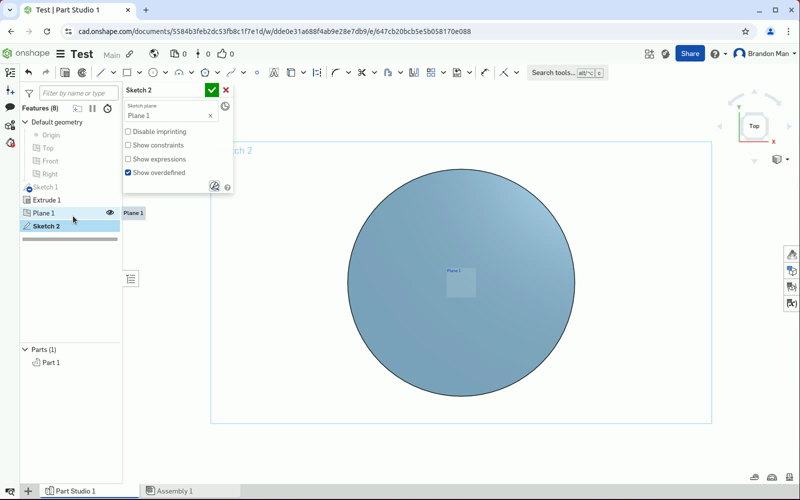
mouse_move(73, 352)
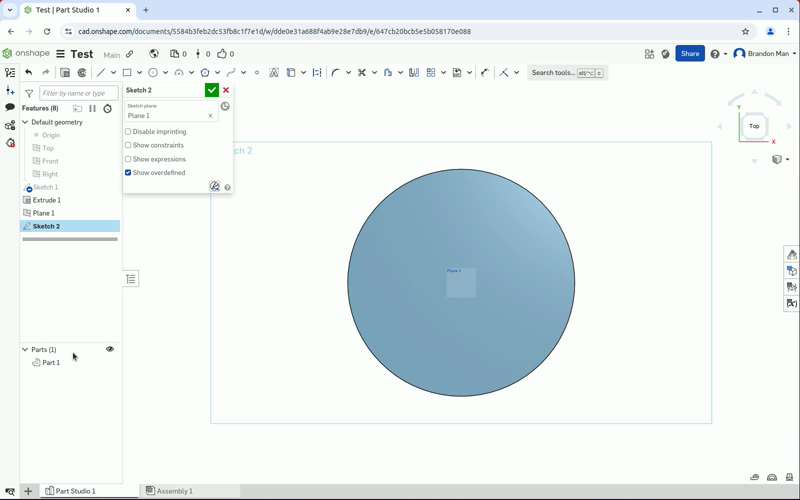
key(y)
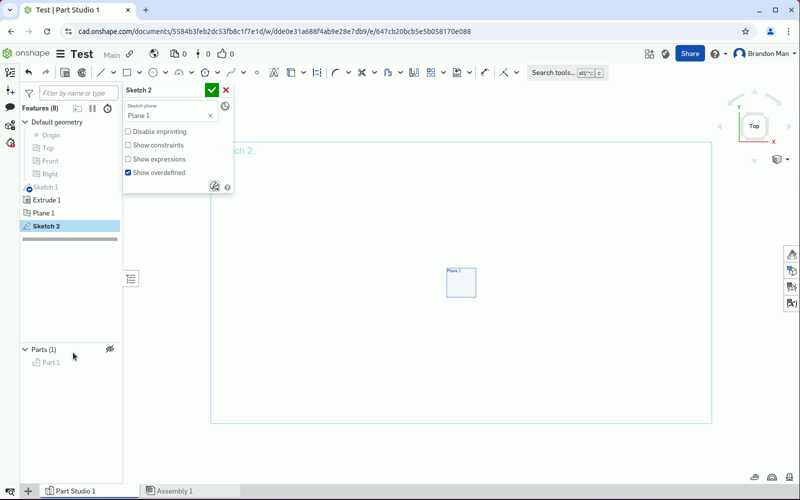
key(a)
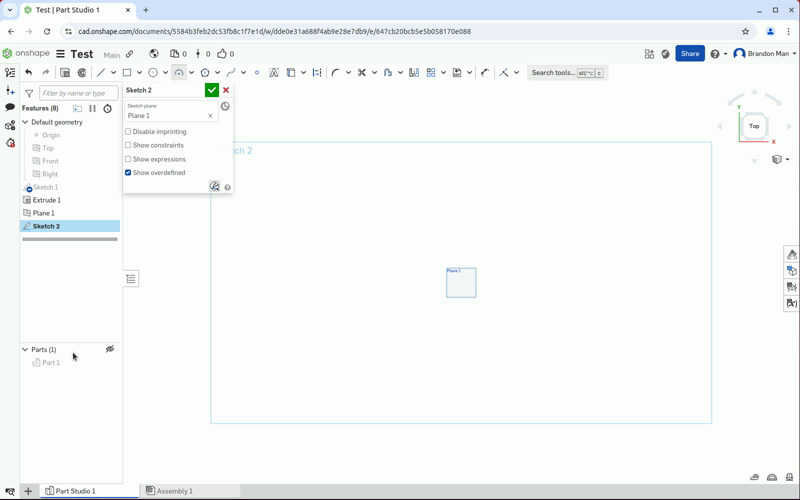
key_down(shift)
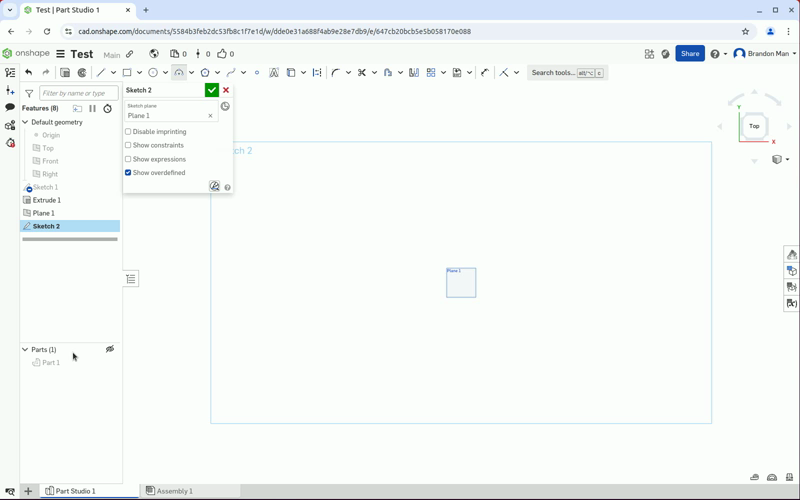
mouse_move(390, 282)
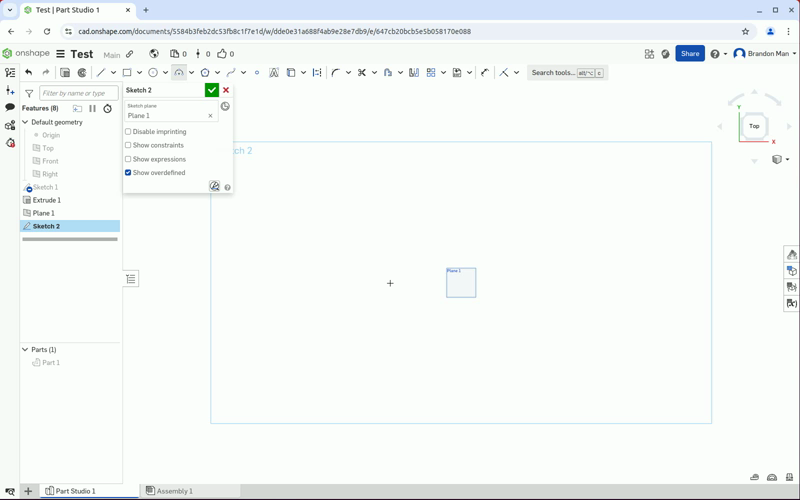
click(390, 282)
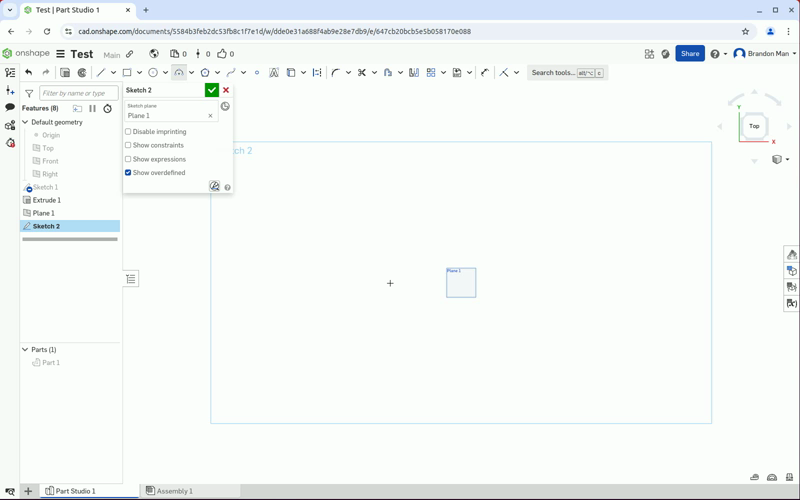
key_up(shift)
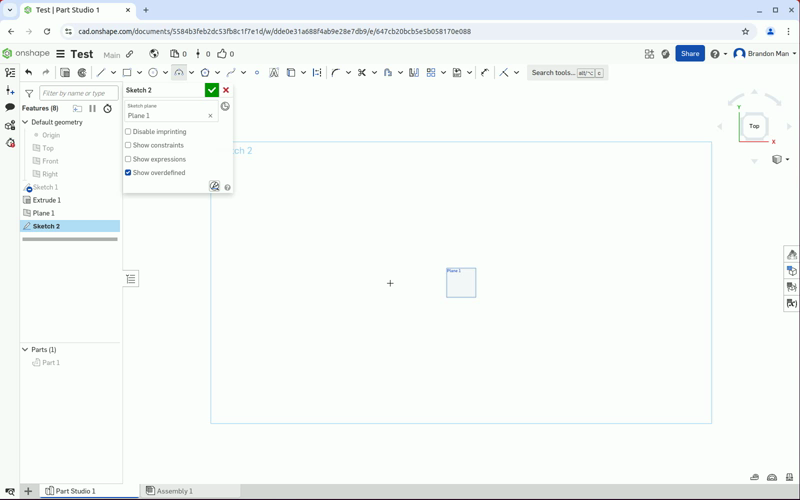
key_down(shift)
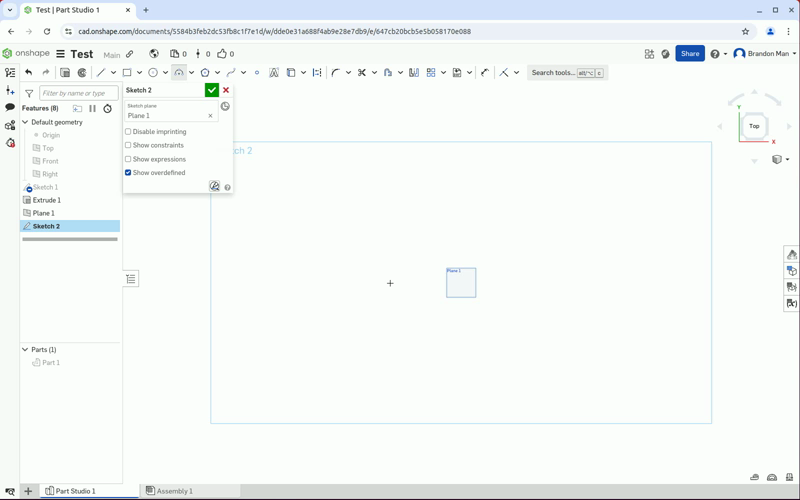
mouse_move(436, 360)
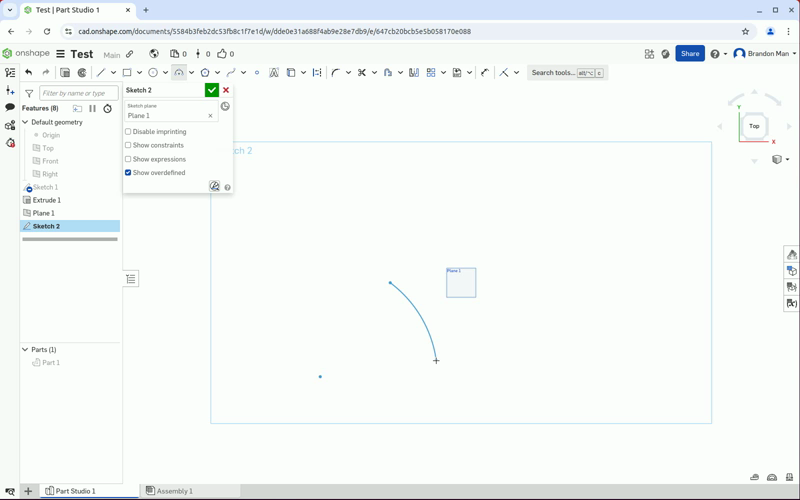
click(436, 360)
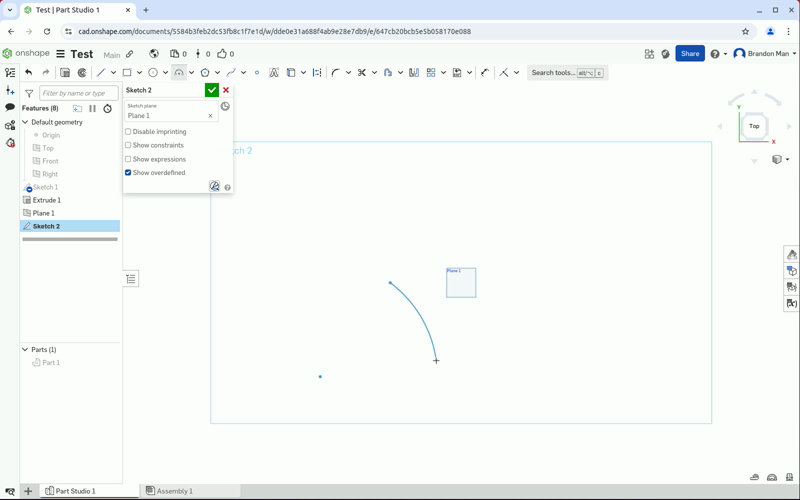
mouse_move(402, 327)
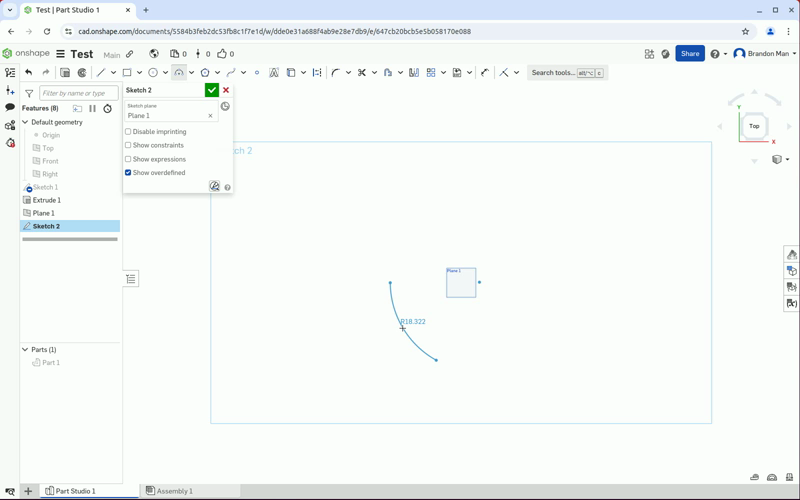
click(402, 327)
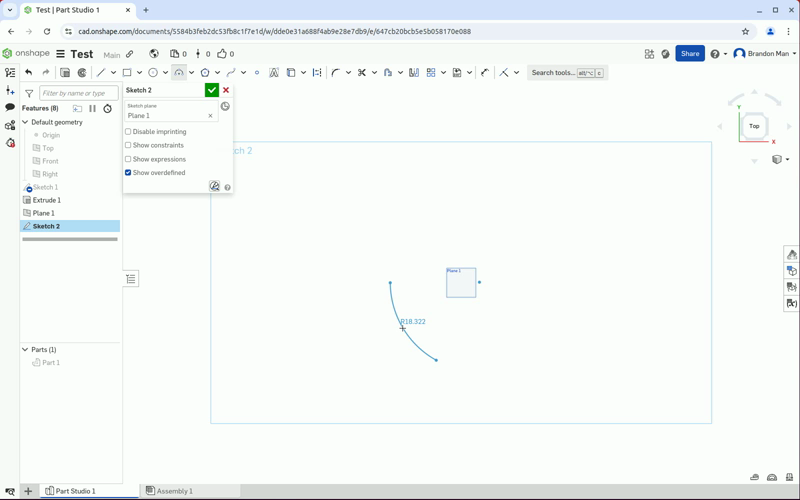
key_up(shift)
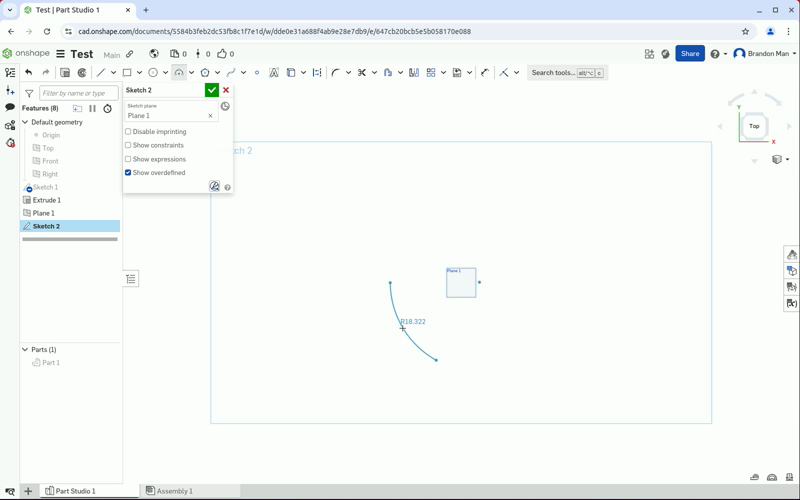
mouse_move(436, 360)
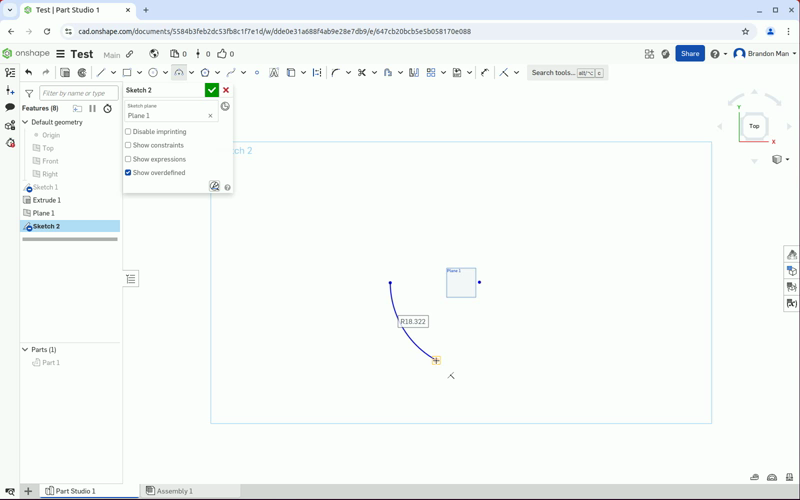
click(436, 360)
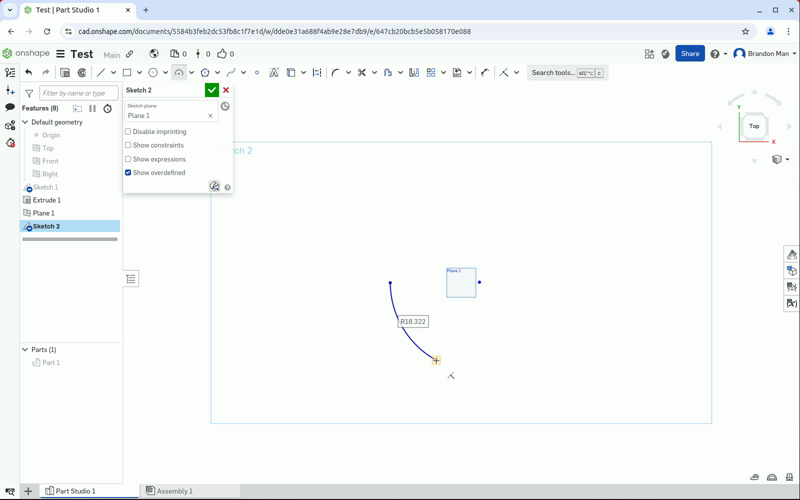
key_down(shift)
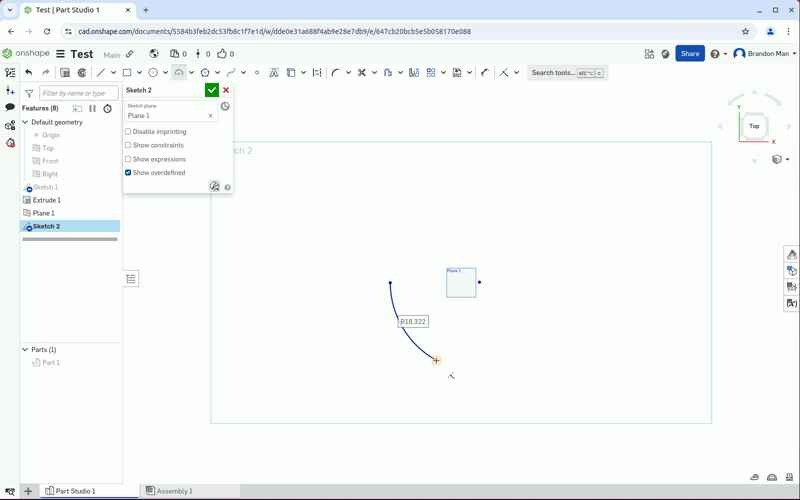
mouse_move(461, 378)
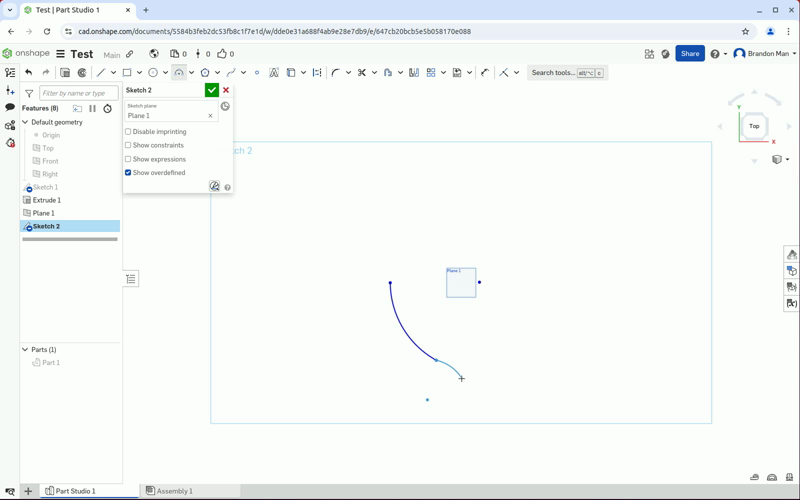
click(461, 378)
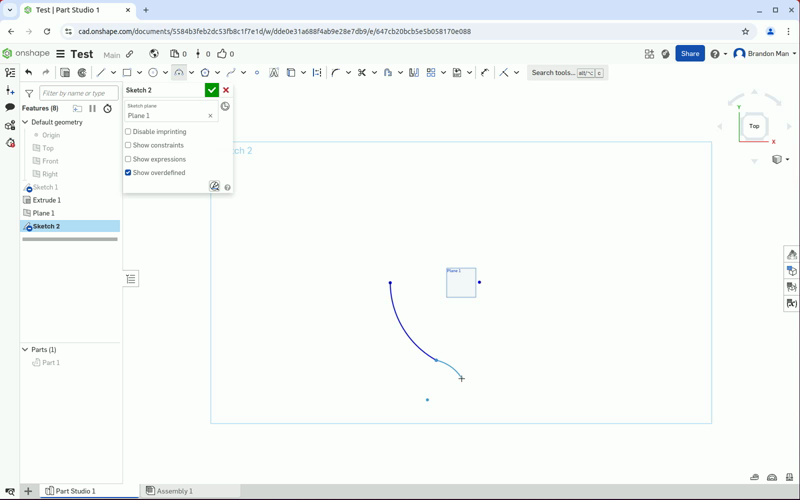
mouse_move(449, 368)
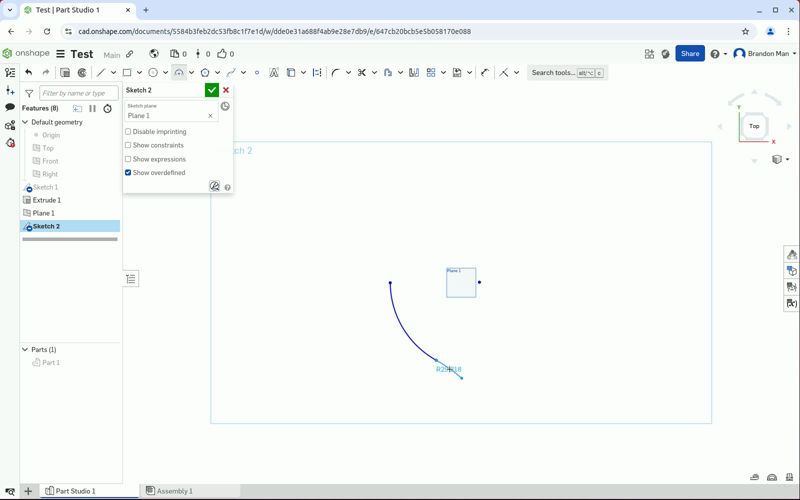
click(449, 368)
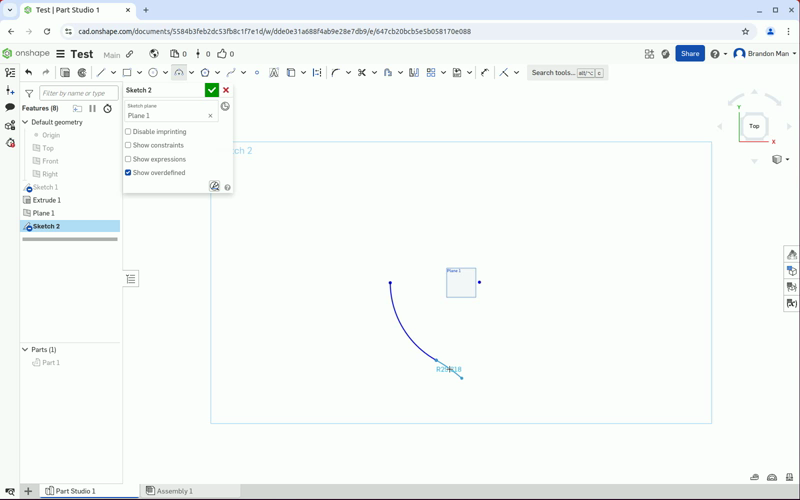
key_up(shift)
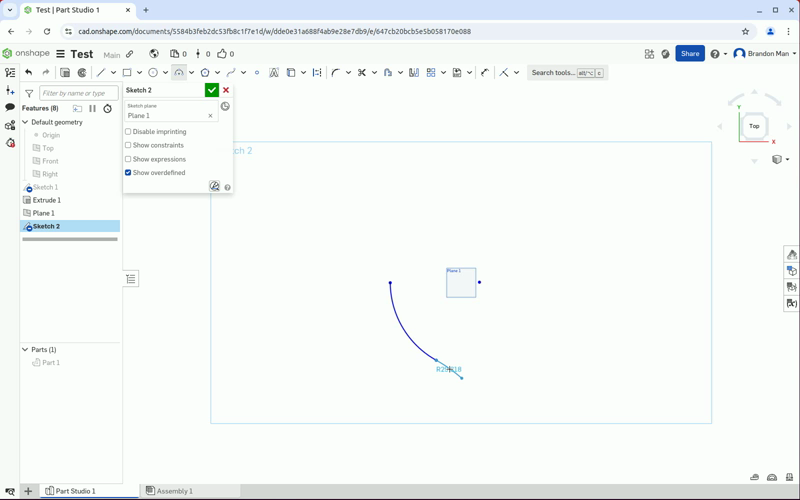
mouse_move(461, 378)
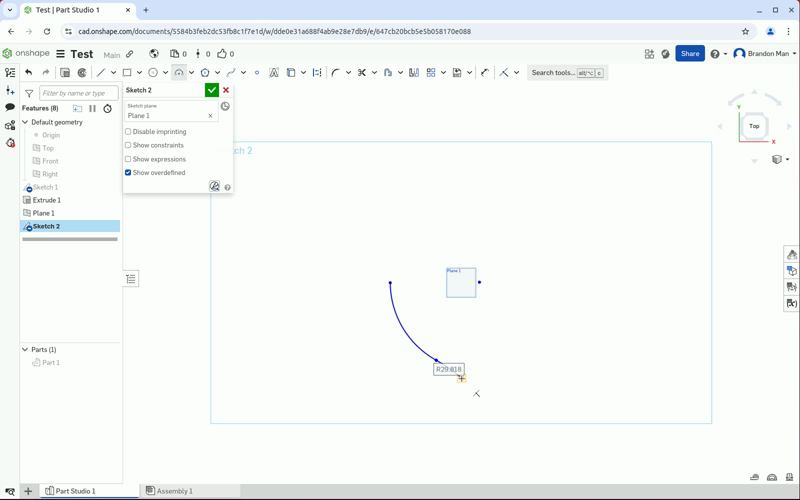
click(461, 378)
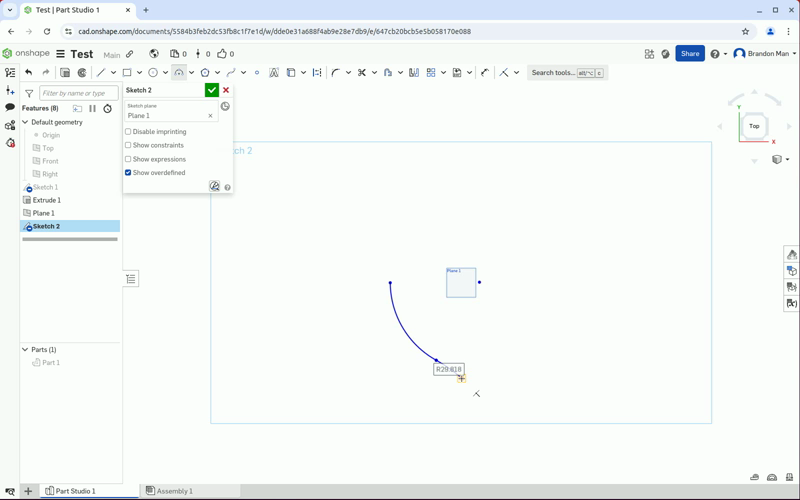
key_down(shift)
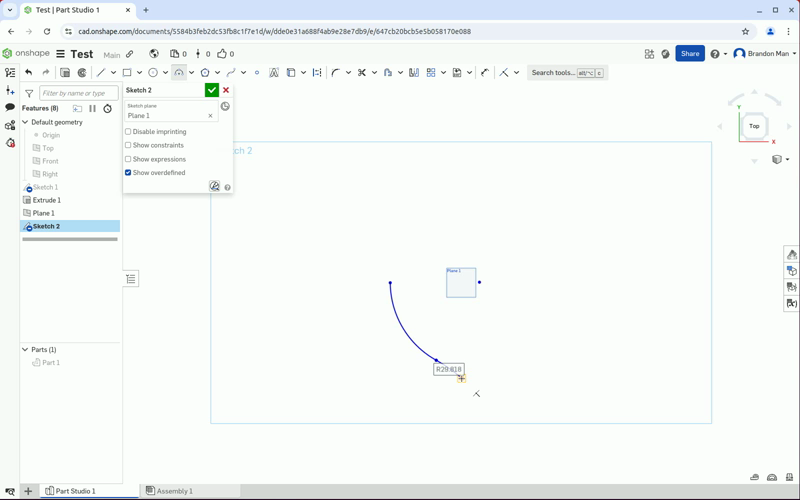
mouse_move(485, 360)
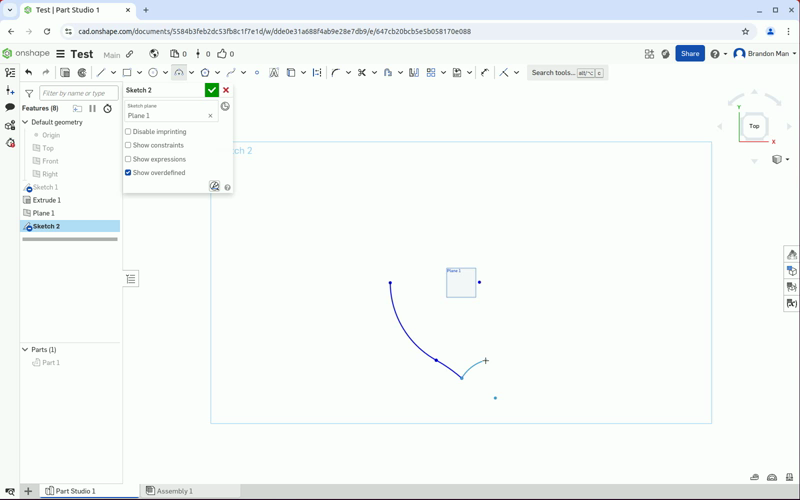
click(485, 360)
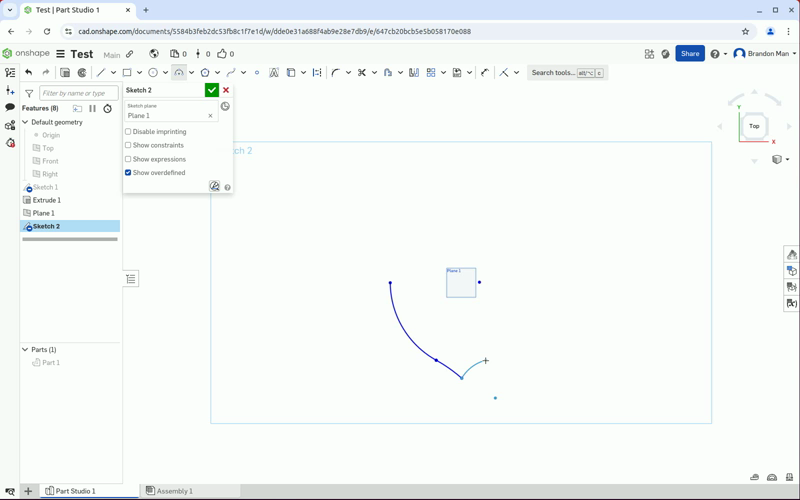
mouse_move(473, 368)
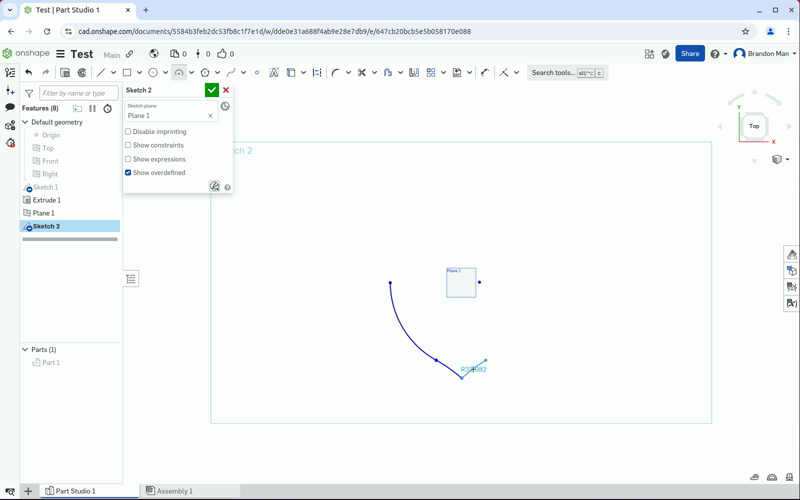
click(473, 368)
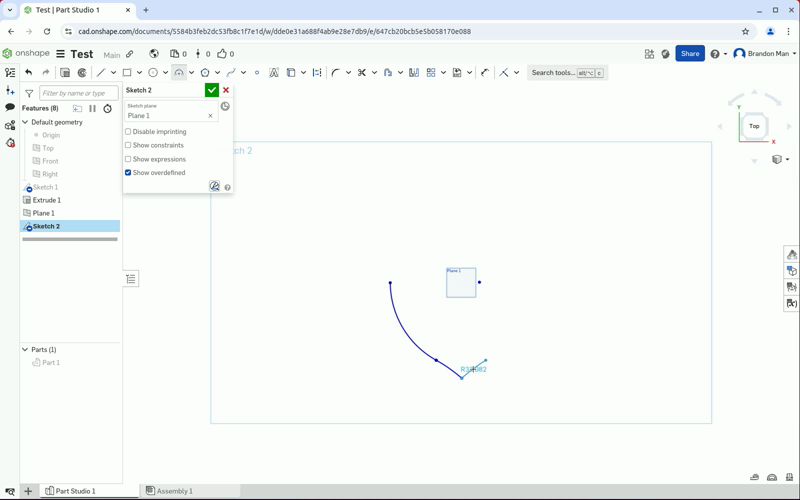
key_up(shift)
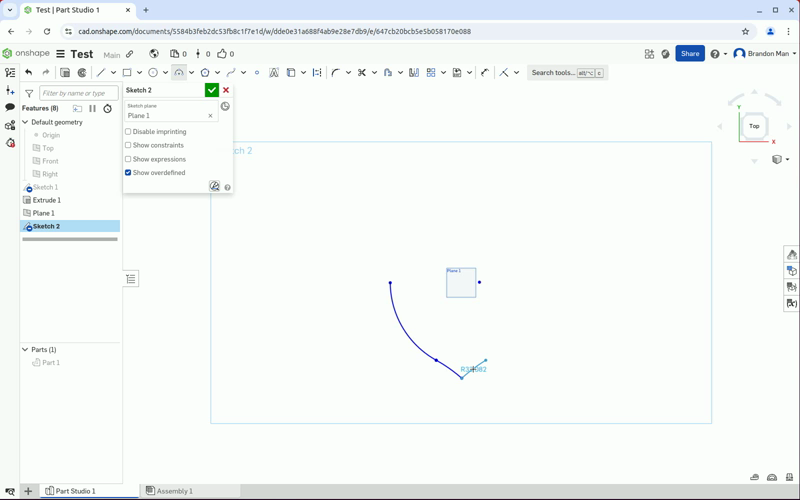
mouse_move(485, 360)
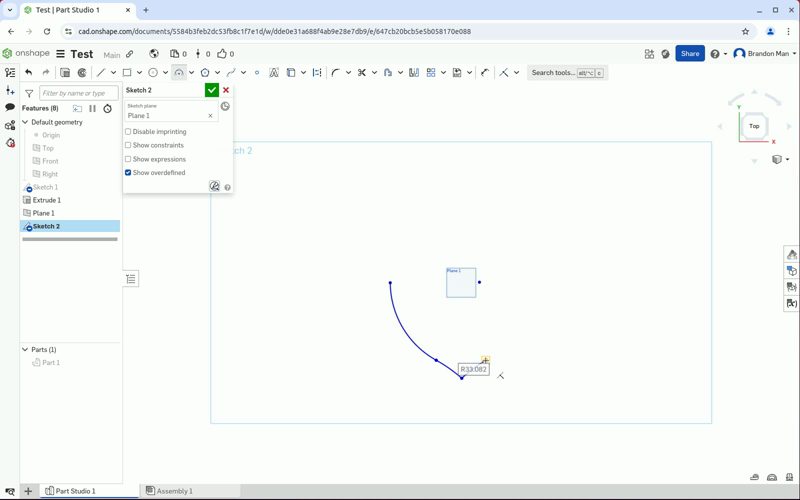
click(485, 360)
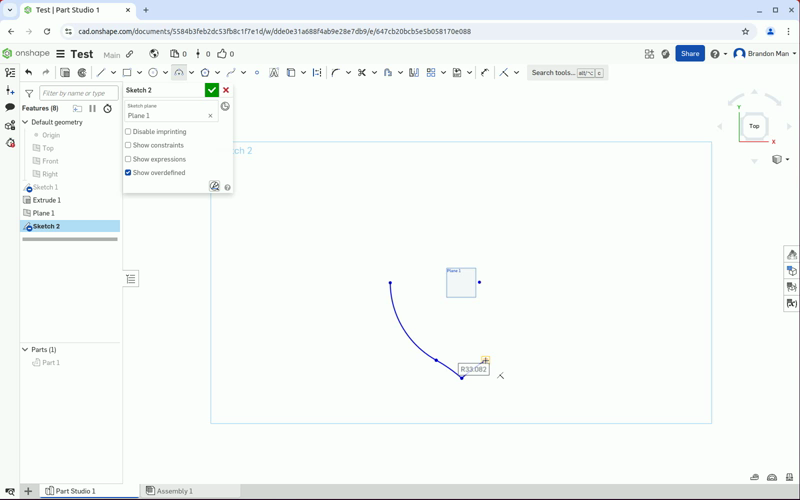
key_down(shift)
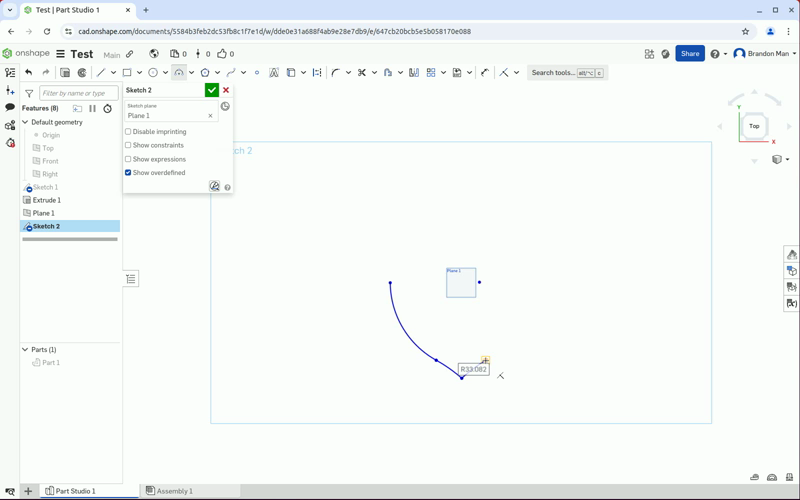
mouse_move(531, 282)
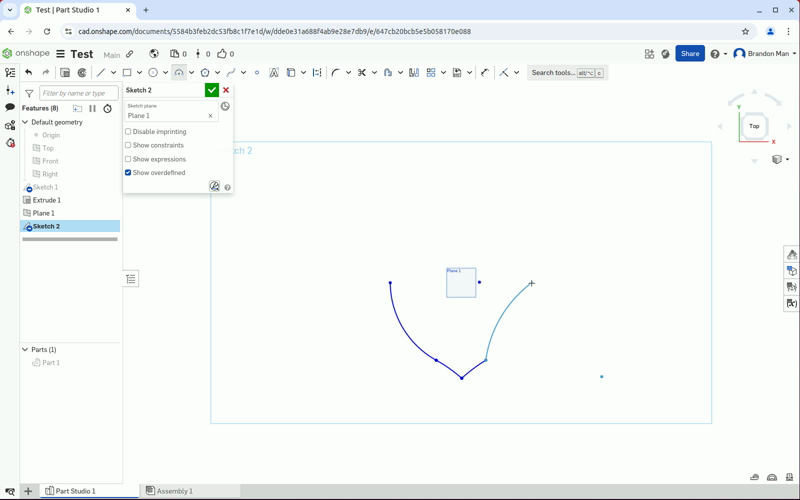
click(531, 282)
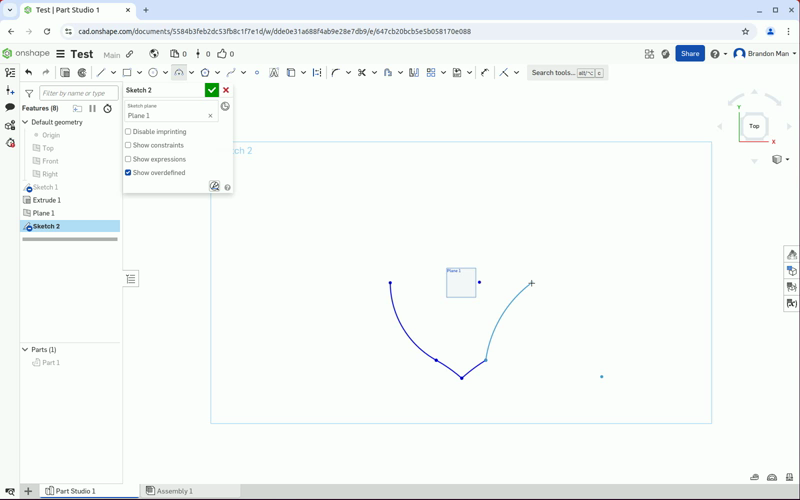
mouse_move(519, 327)
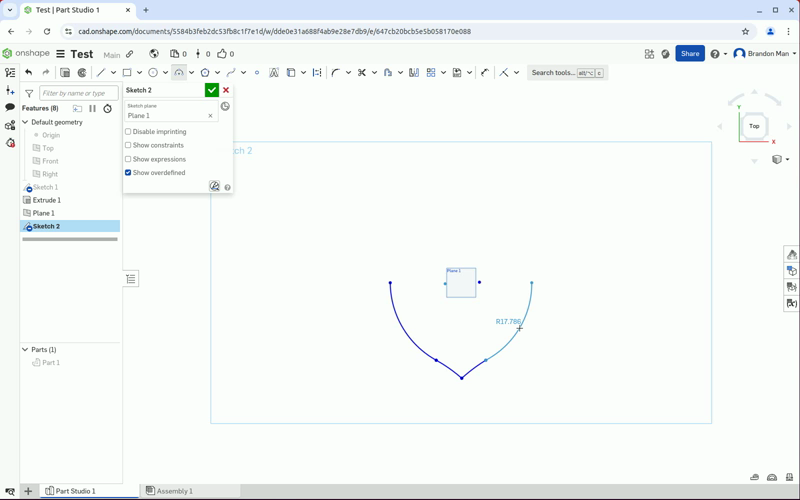
click(519, 327)
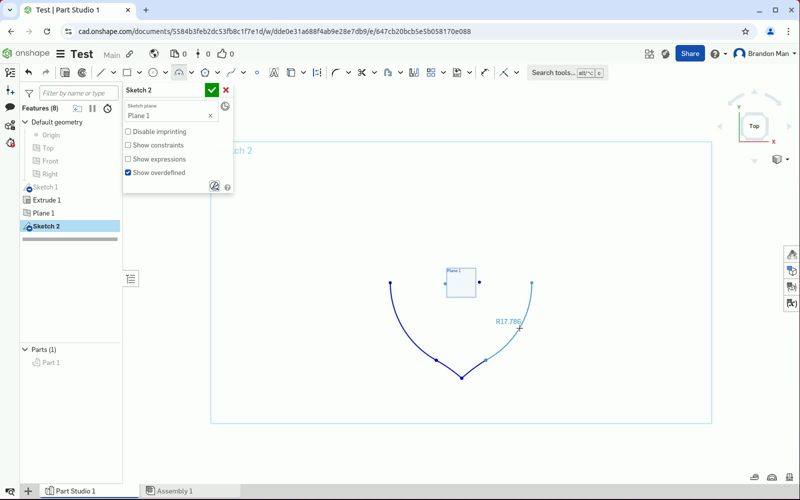
key_up(shift)
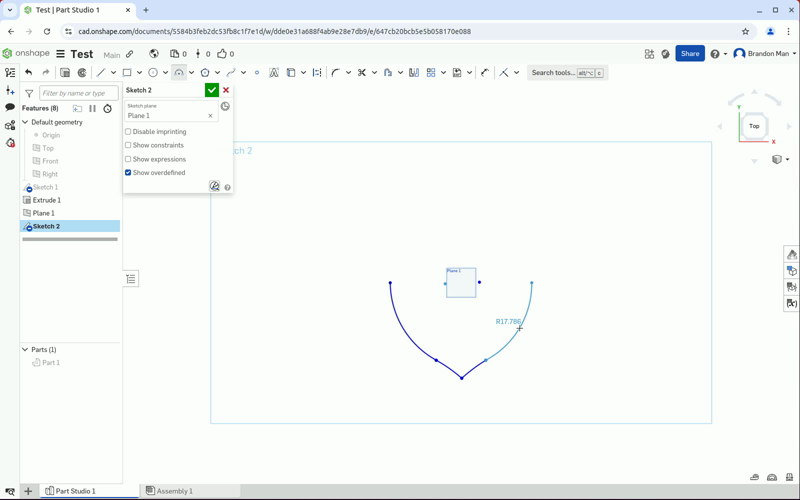
key(esc)
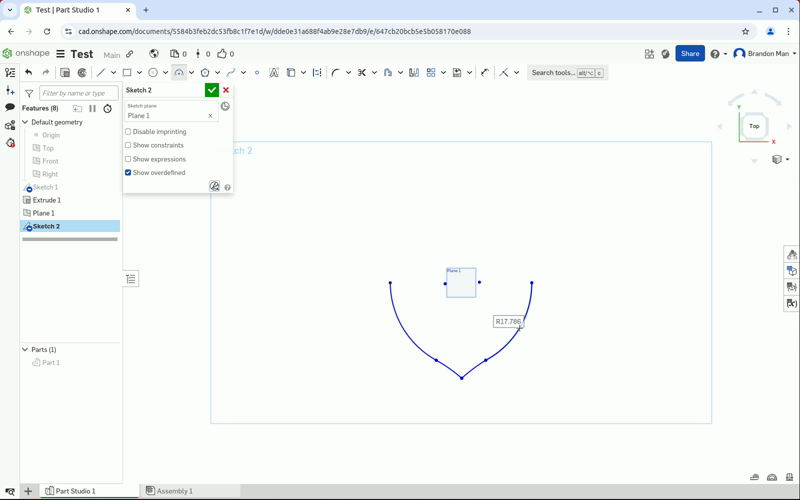
key(l)
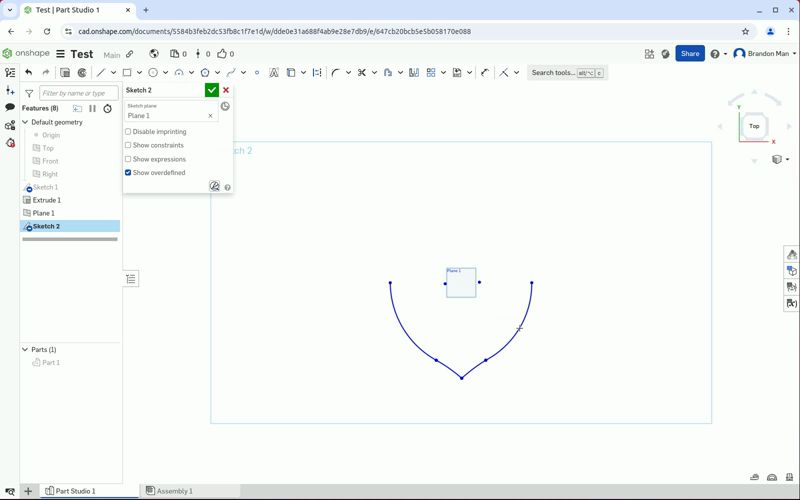
mouse_move(531, 282)
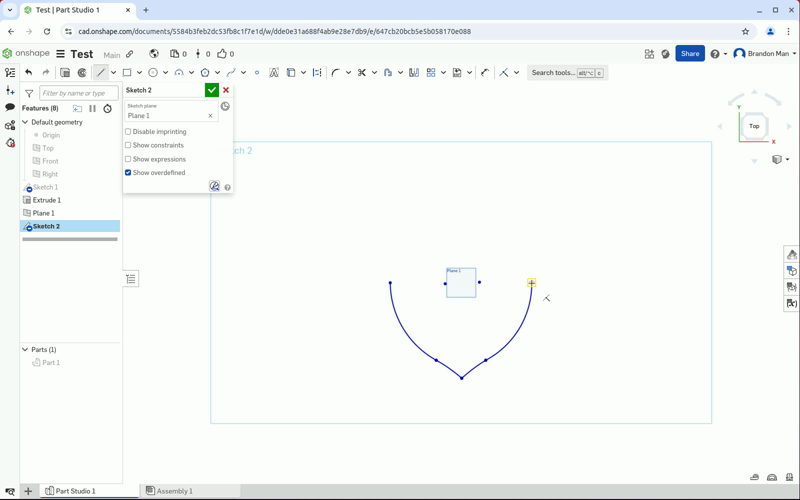
click(531, 282)
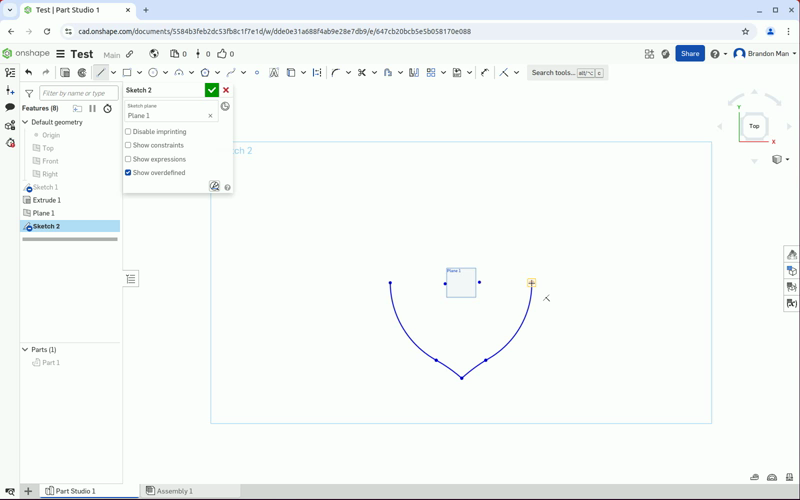
key_down(shift)
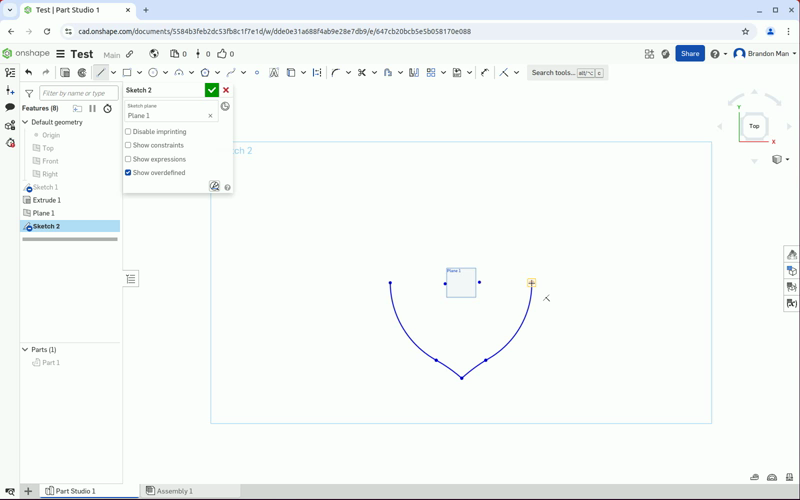
mouse_move(531, 217)
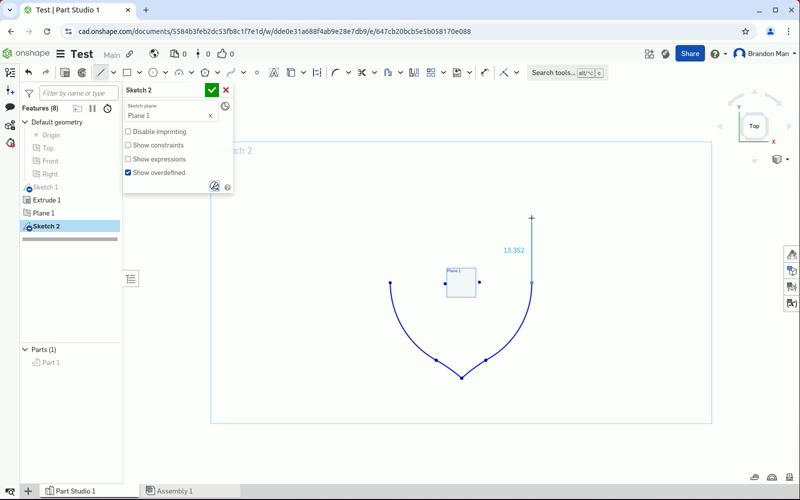
click(531, 217)
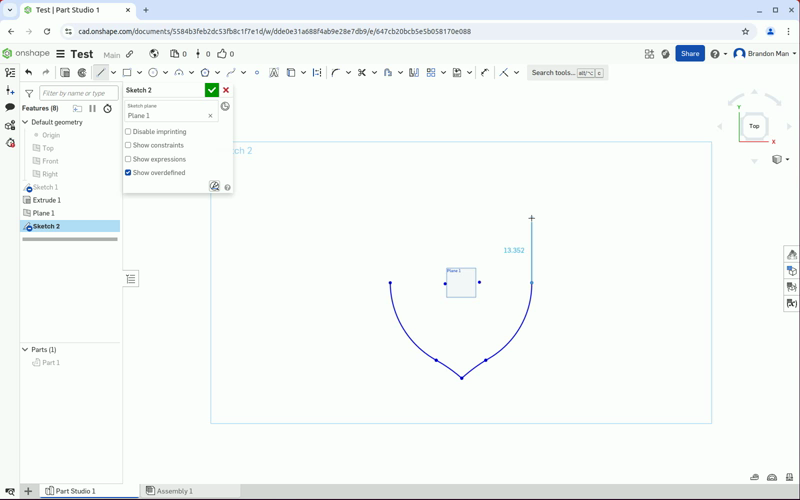
key_up(shift)
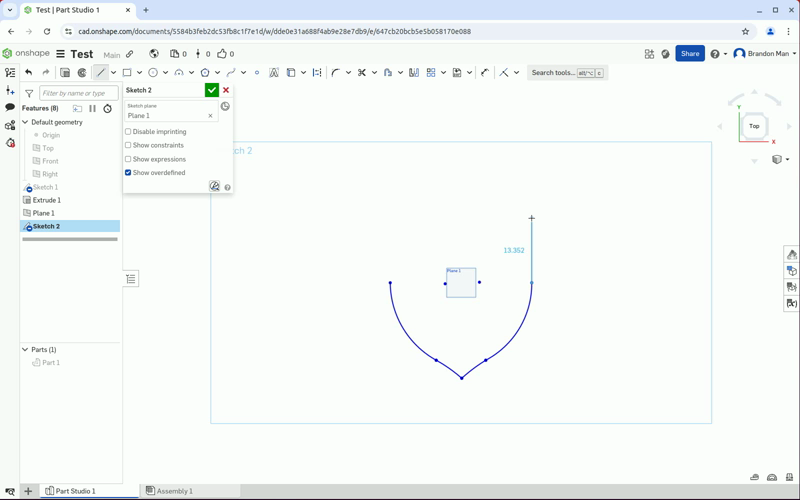
key(esc)
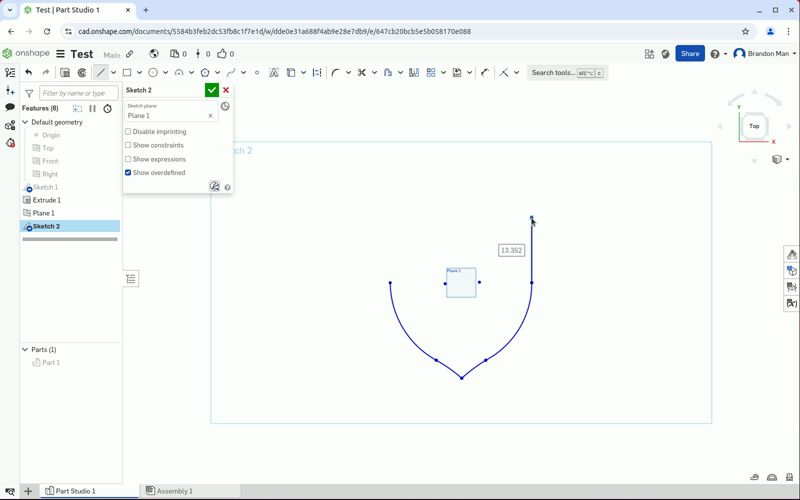
key(a)
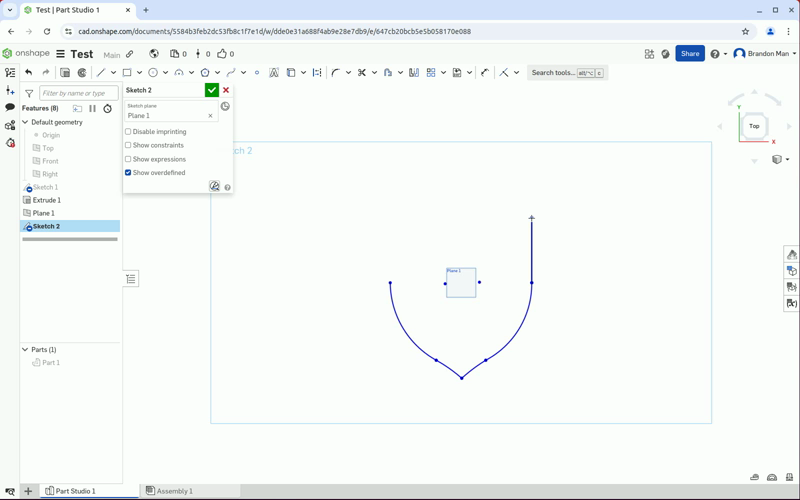
mouse_move(531, 217)
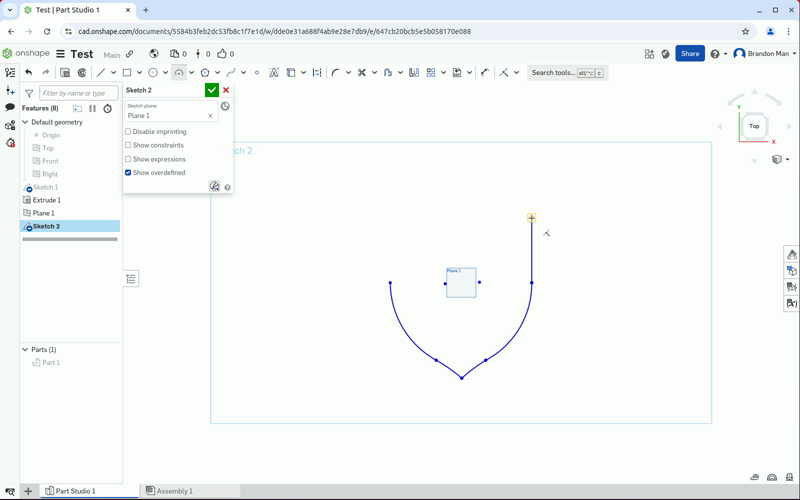
click(531, 217)
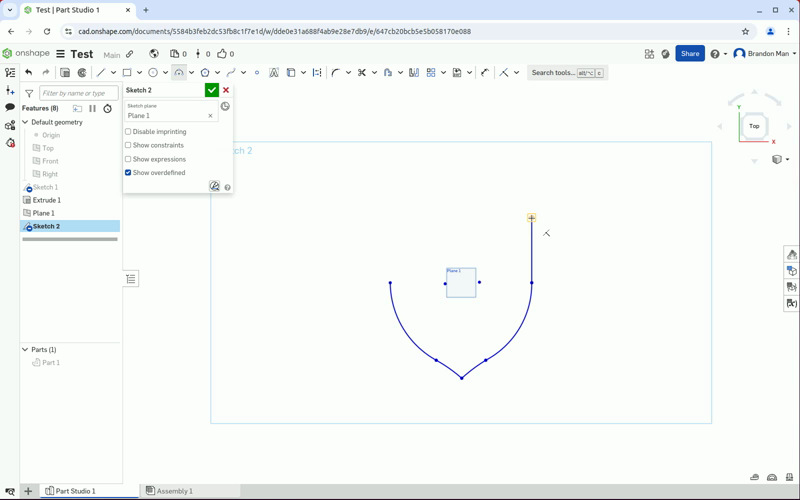
key_down(shift)
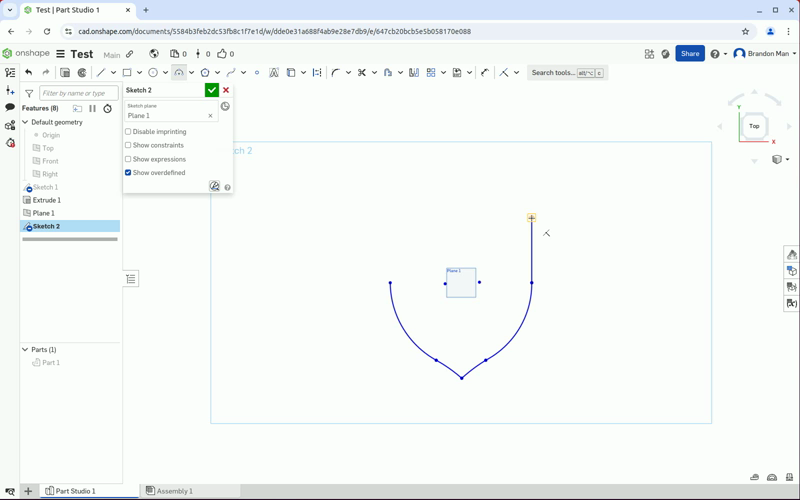
mouse_move(461, 217)
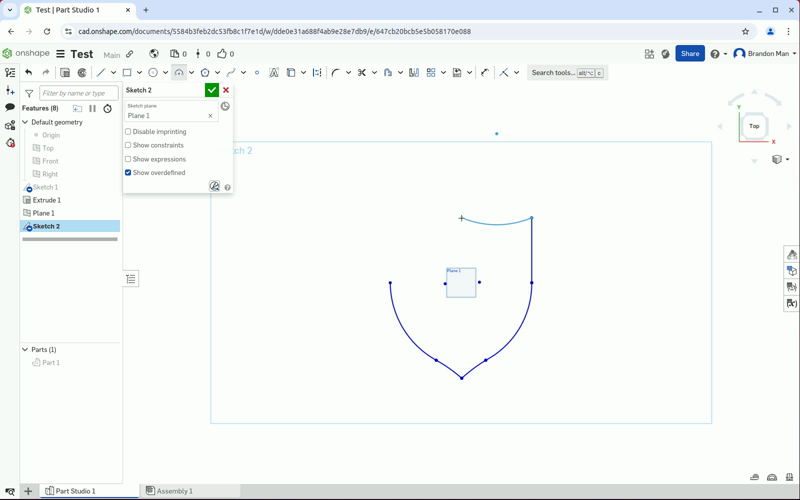
click(461, 217)
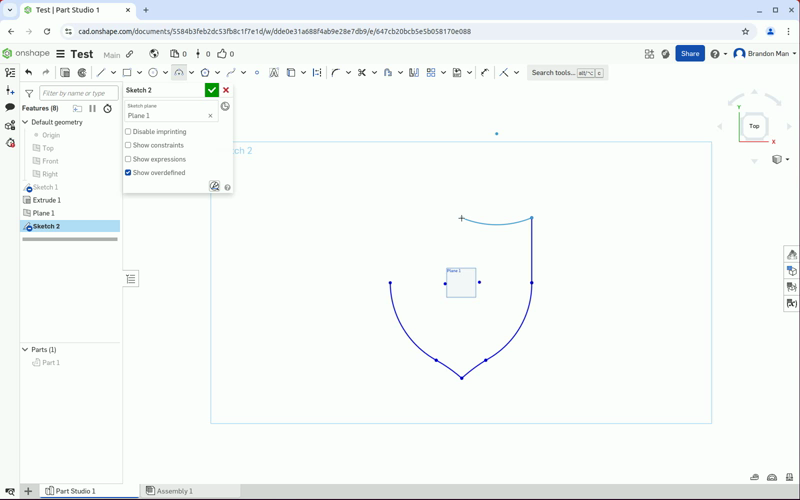
mouse_move(496, 225)
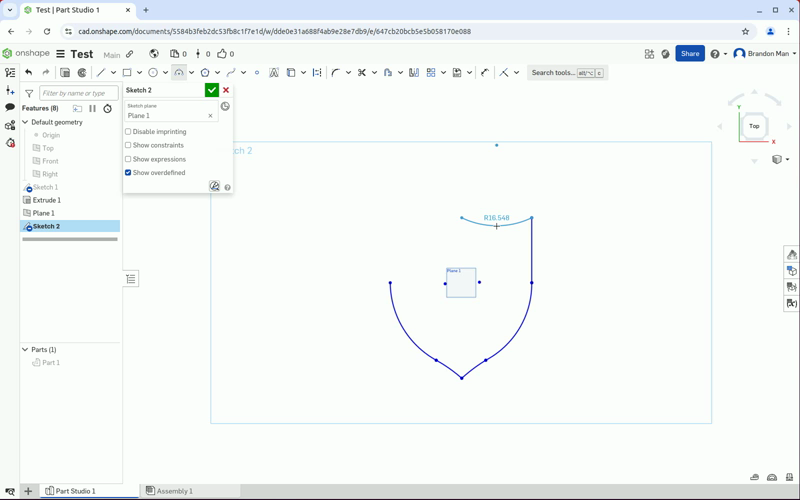
click(496, 225)
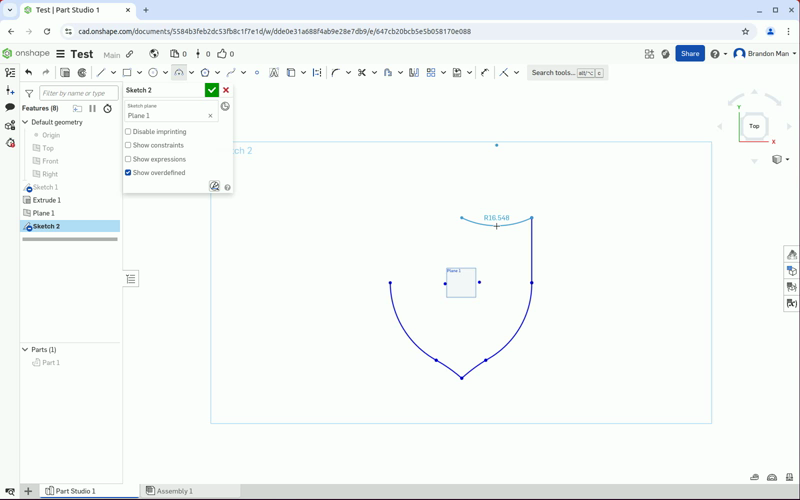
key_up(shift)
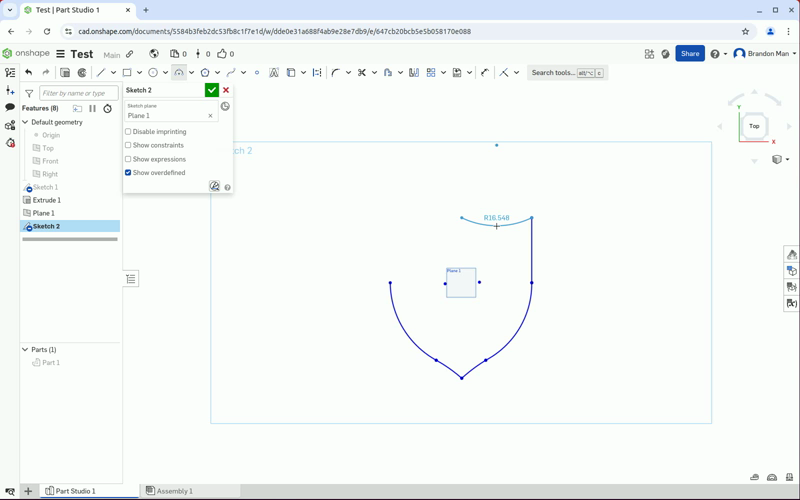
mouse_move(461, 217)
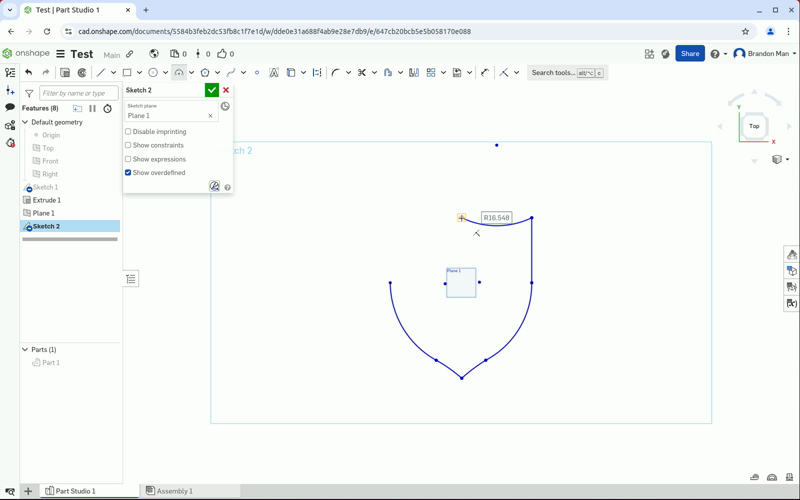
click(461, 217)
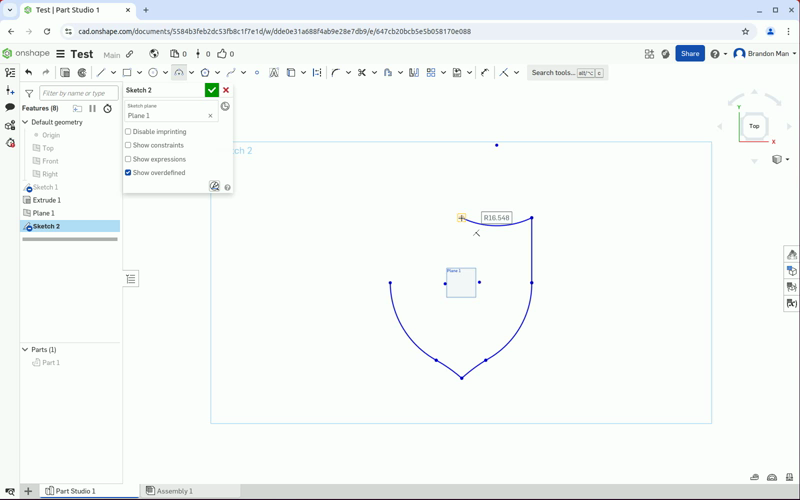
key_down(shift)
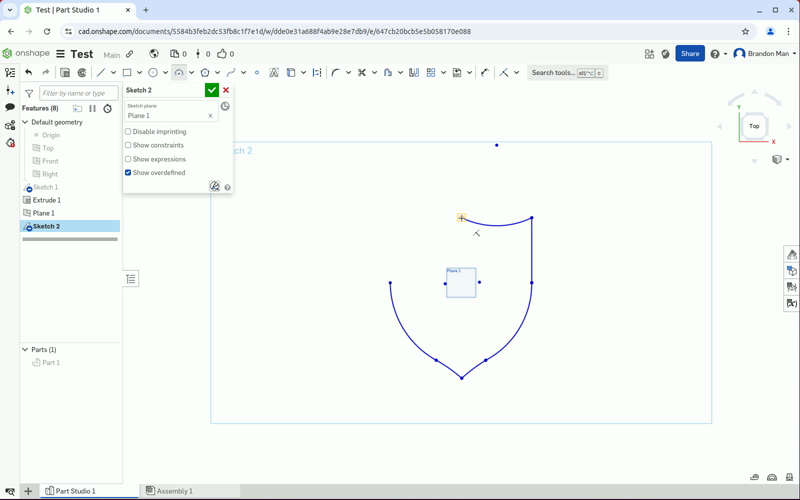
mouse_move(390, 217)
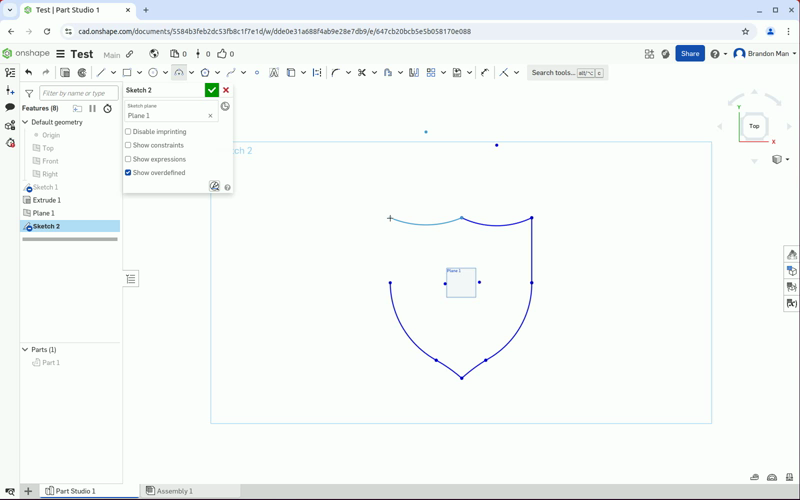
click(390, 217)
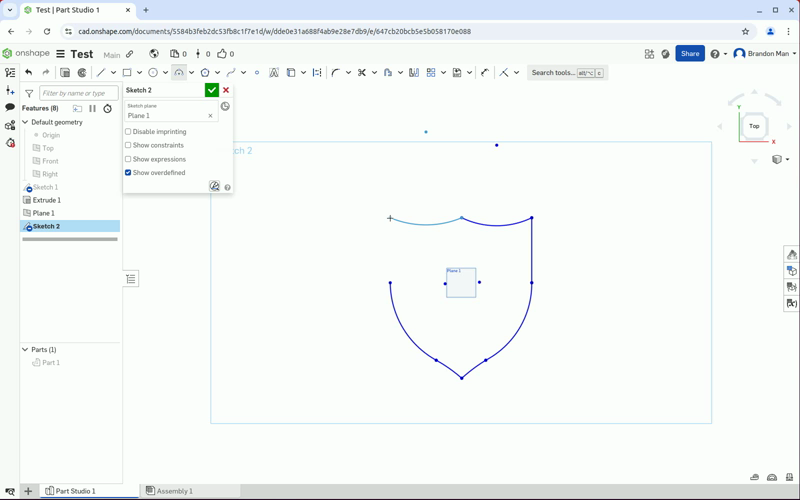
mouse_move(426, 225)
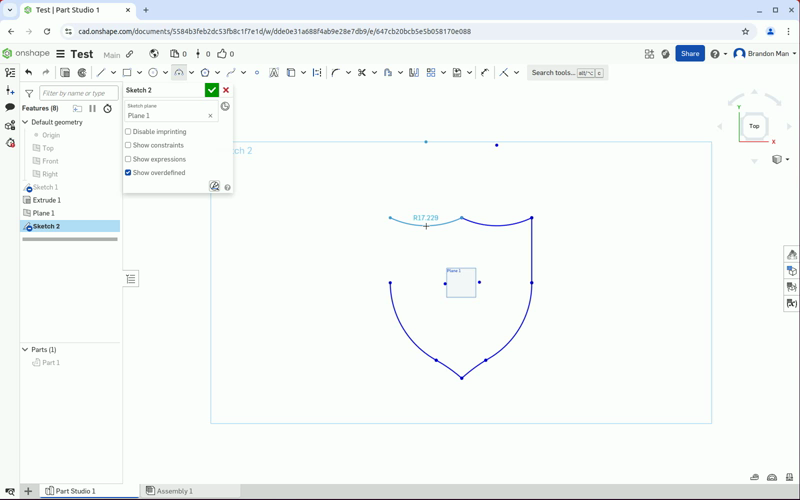
click(426, 225)
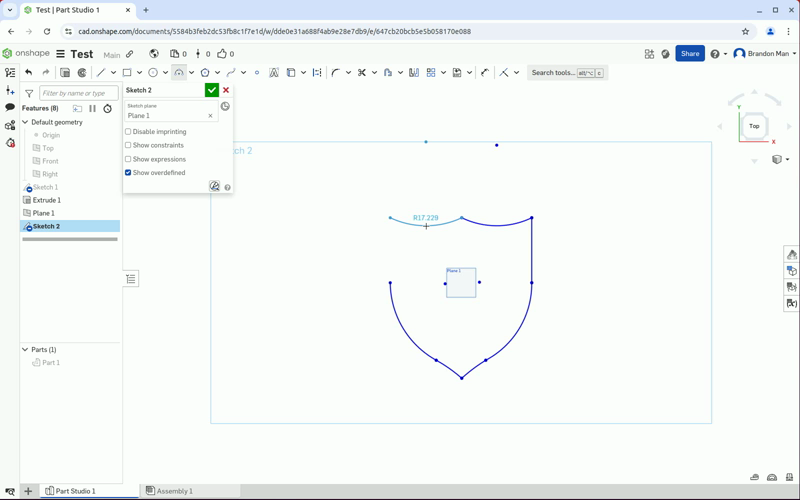
key_up(shift)
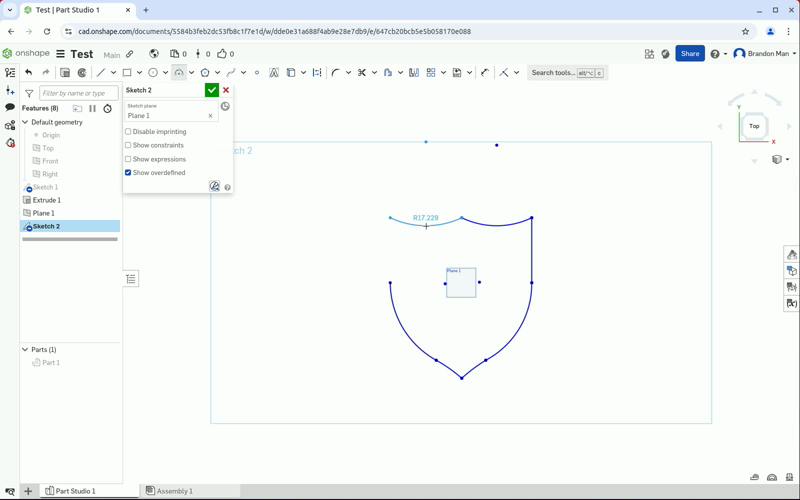
key(esc)
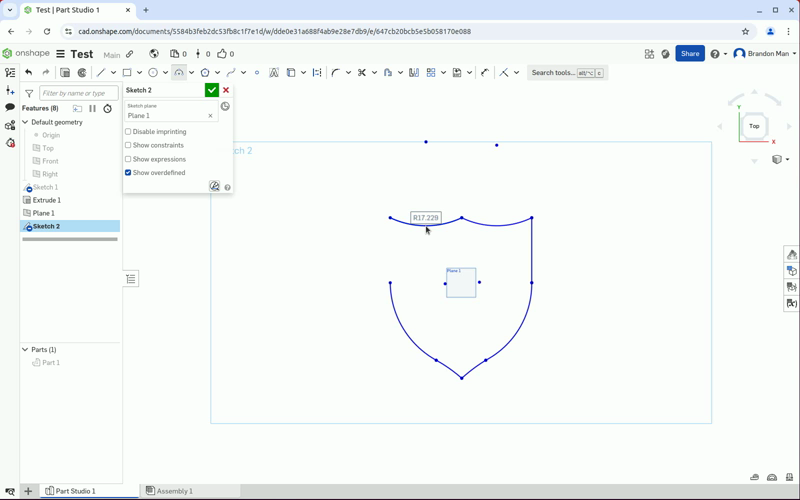
key(l)
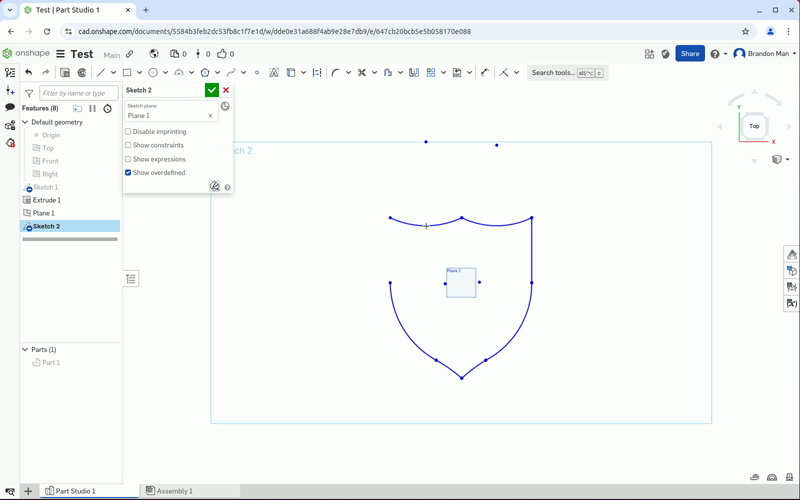
mouse_move(390, 217)
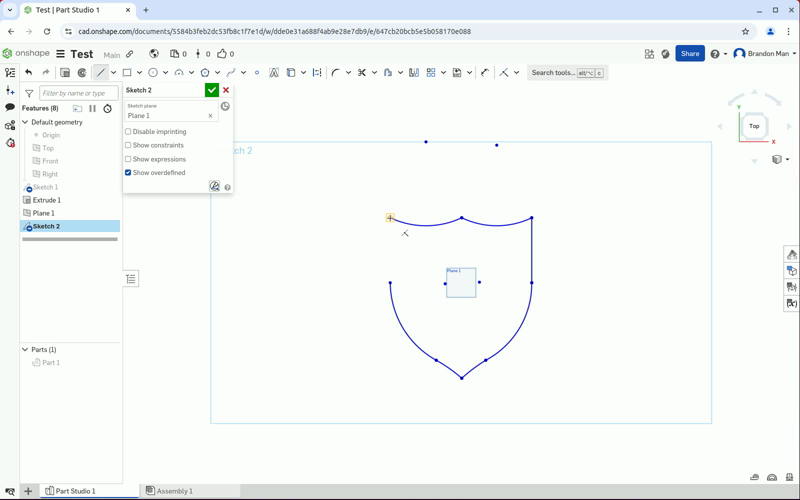
click(390, 217)
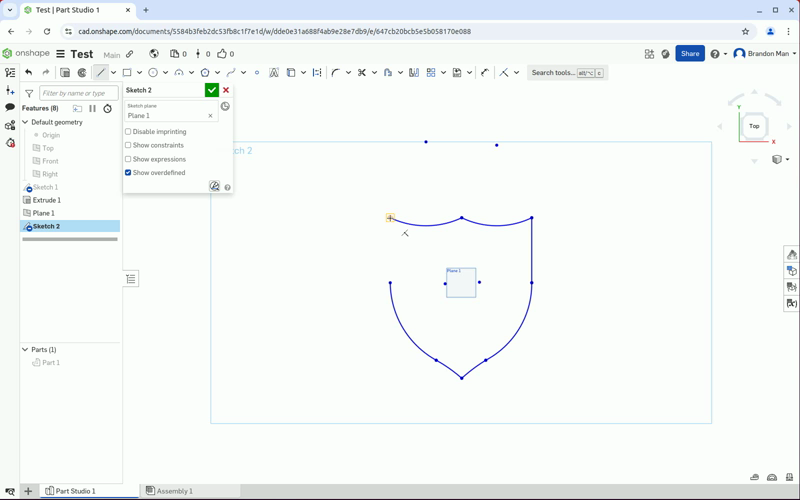
key_down(shift)
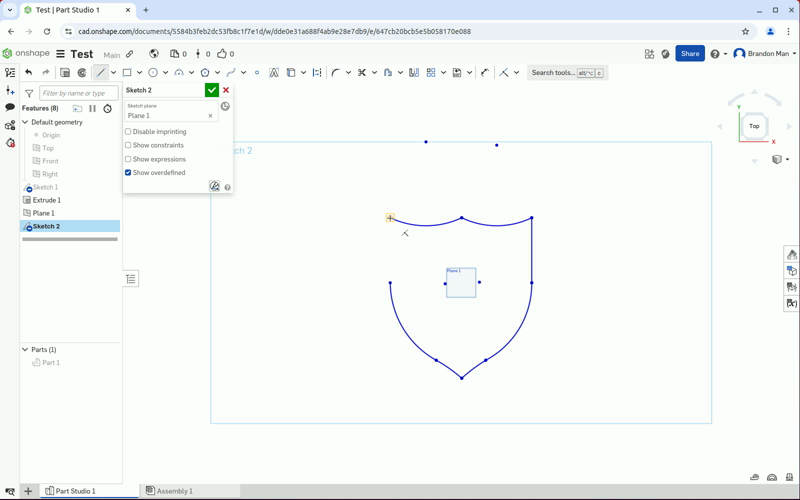
mouse_move(390, 282)
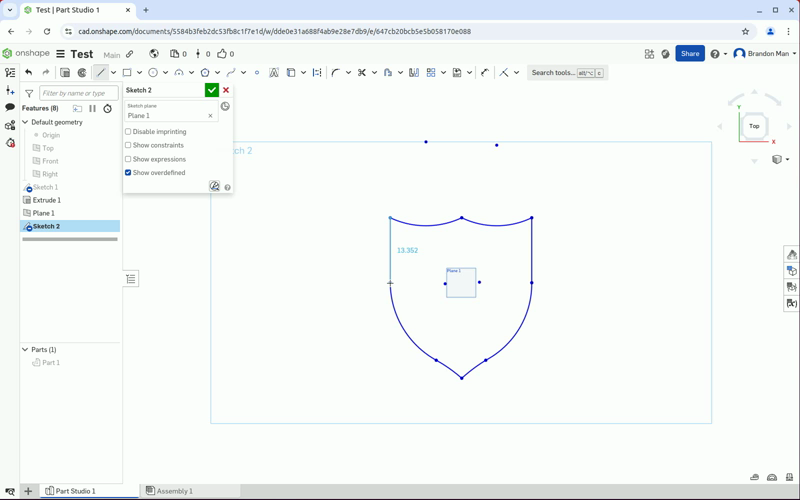
key_up(shift)
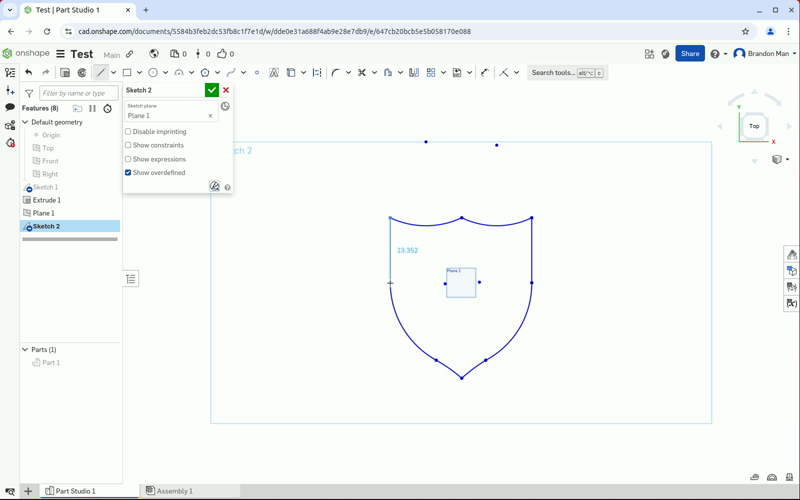
click(390, 282)
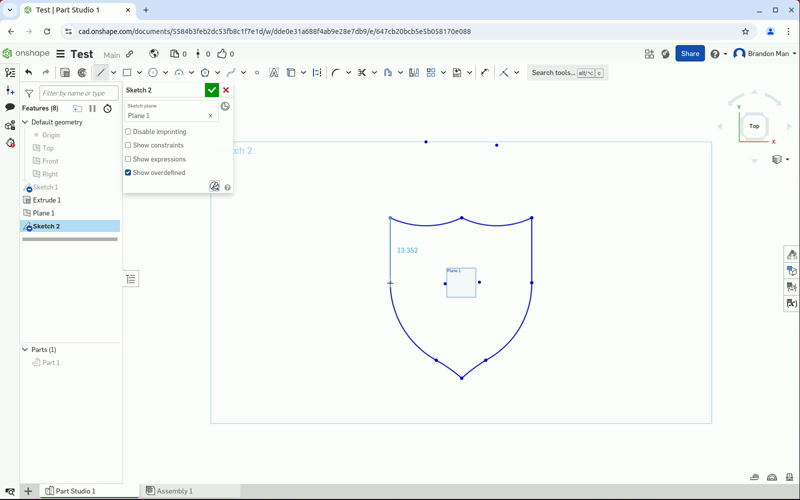
key(esc)
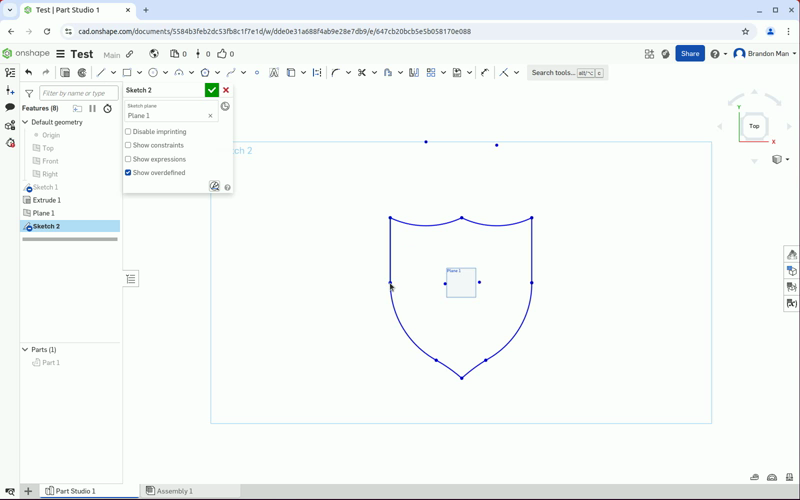
mouse_move(495, 305)
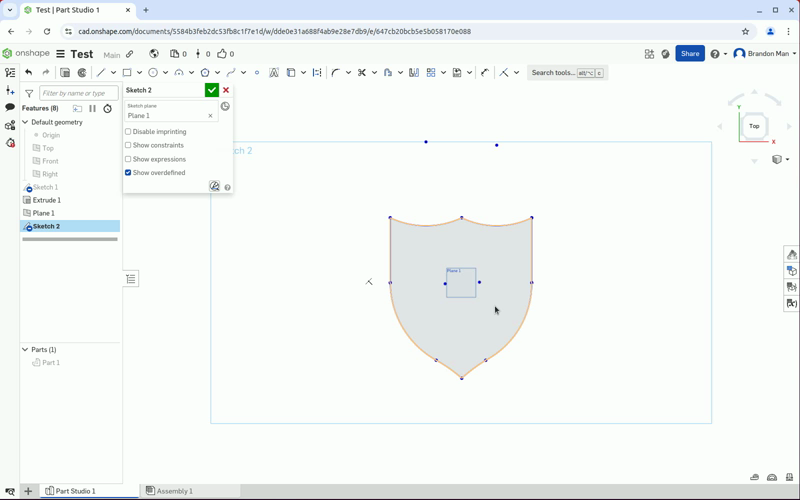
click(495, 305)
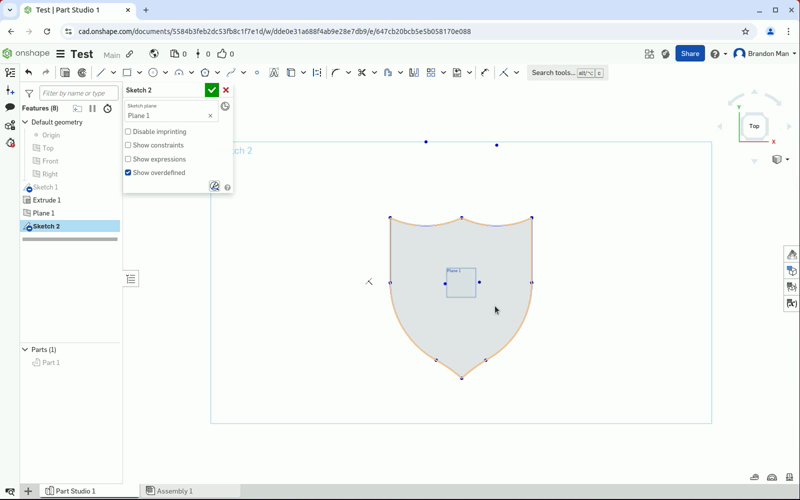
mouse_move(73, 352)
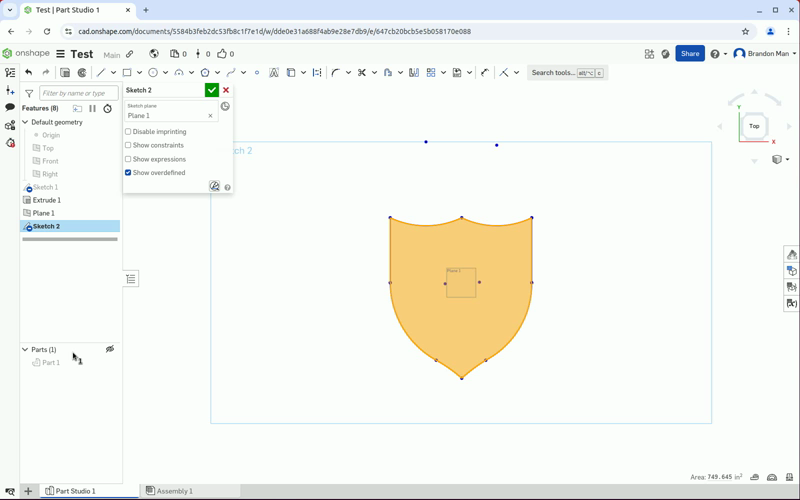
key(shift+y)
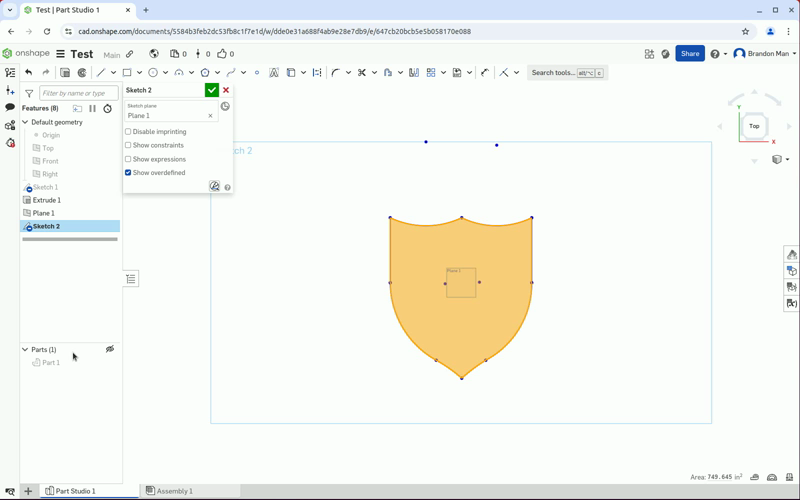
key(shift+e)
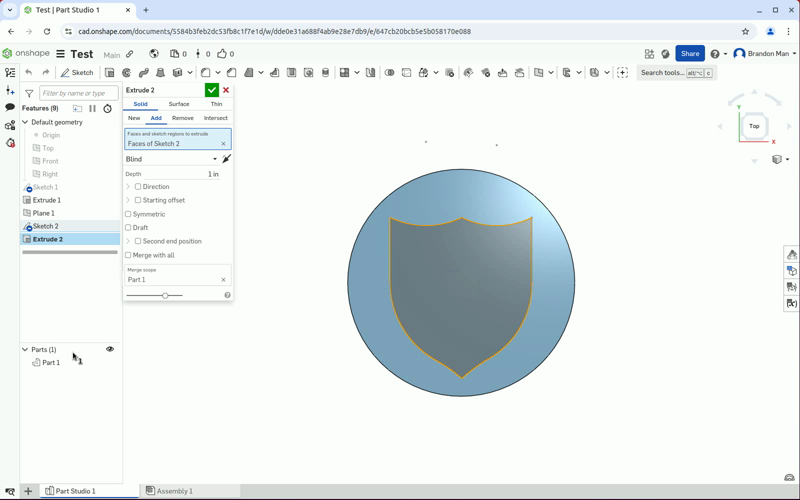
mouse_move(143, 106)
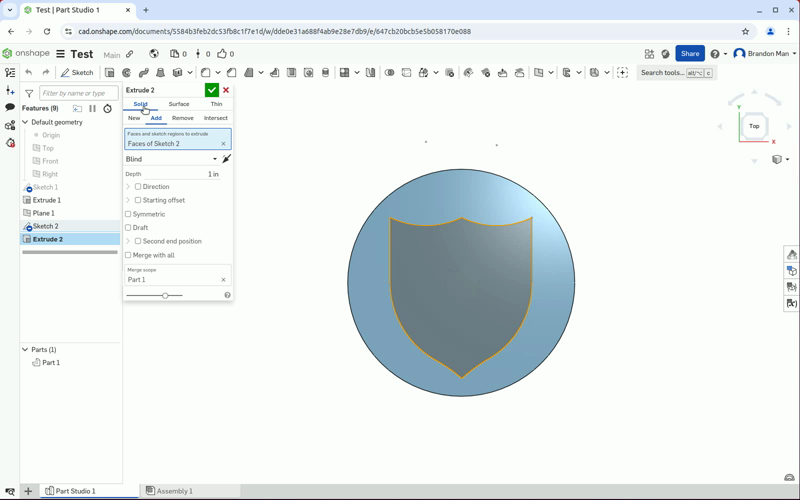
click(143, 106)
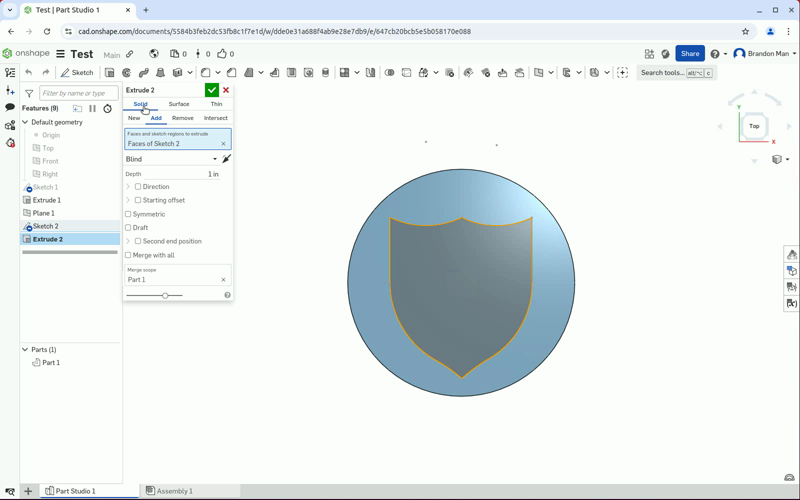
mouse_move(137, 120)
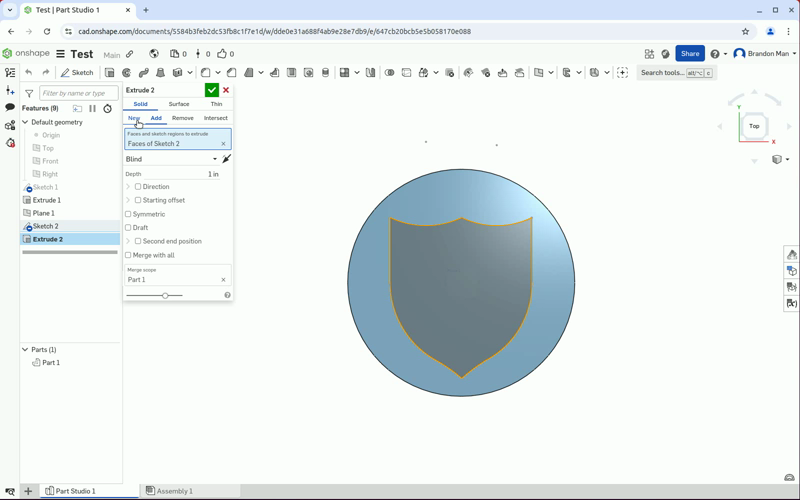
click(137, 120)
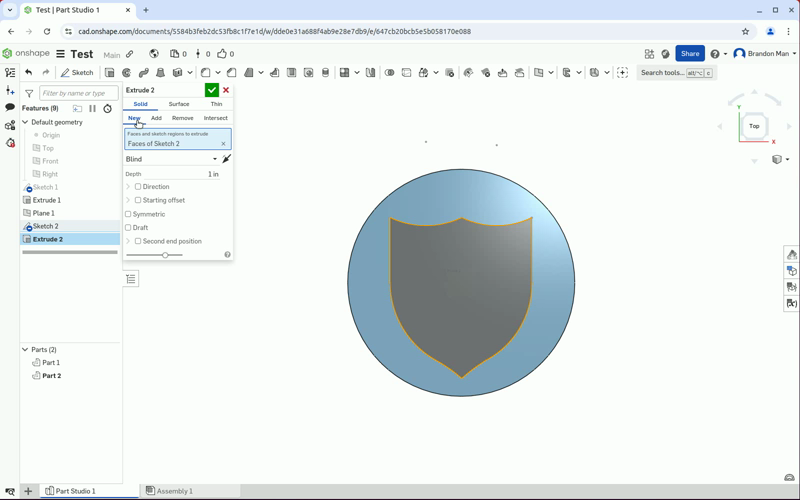
key(tab, 4)
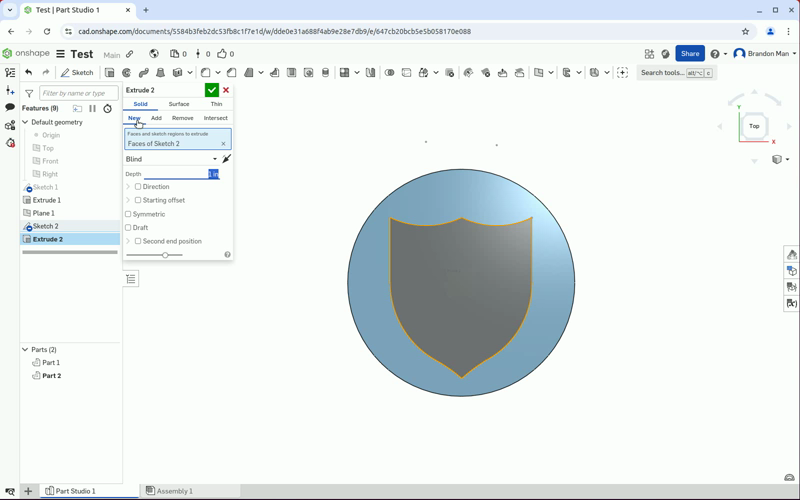
text(6.258)
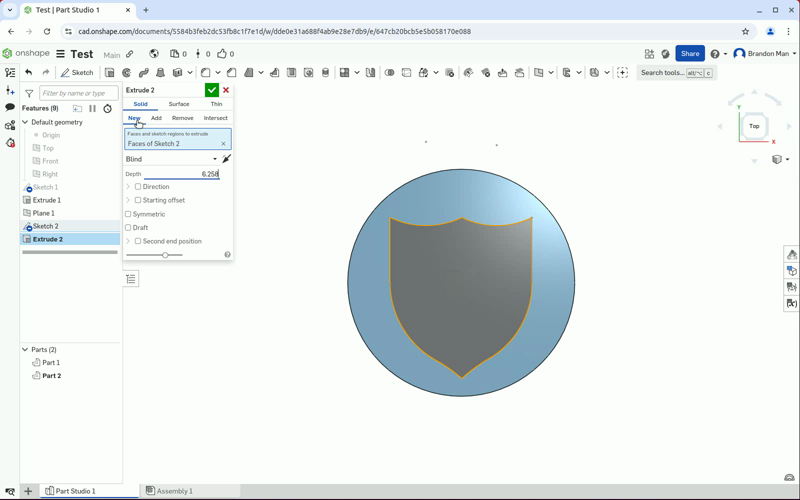
key(enter)
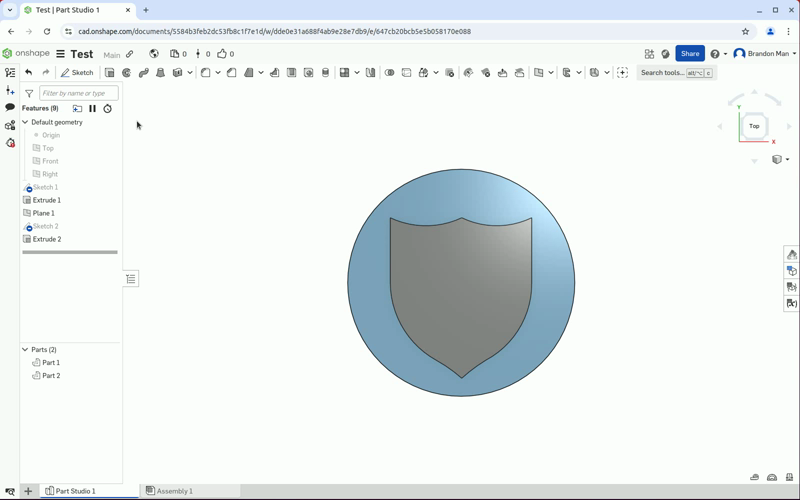
key(shift+h)
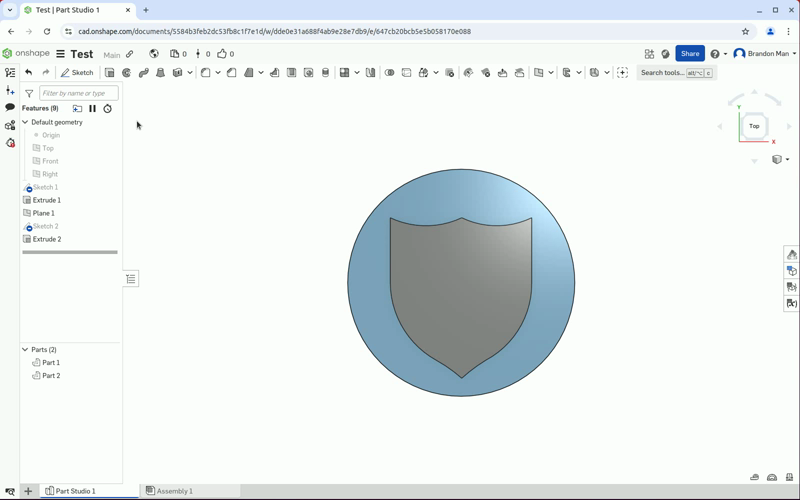
key(shift+h)
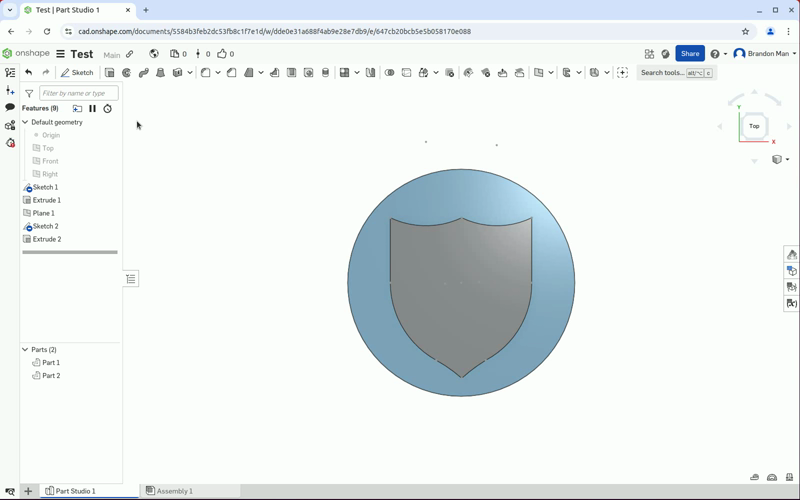
key(shift+7)
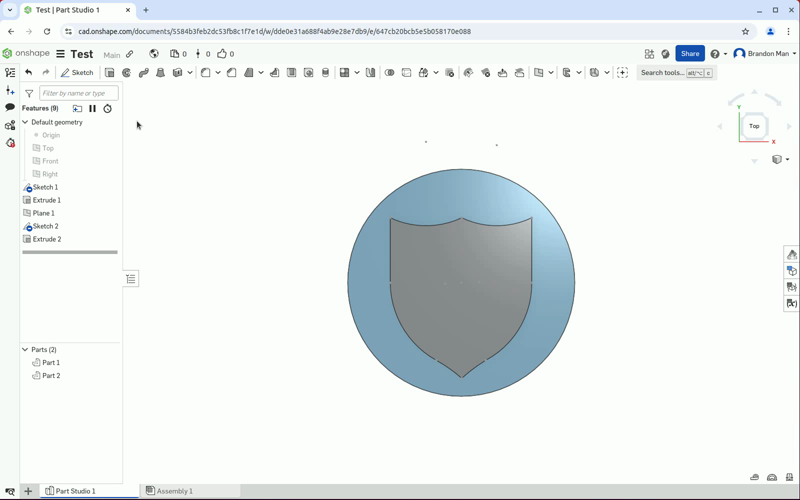
key(up, 3)
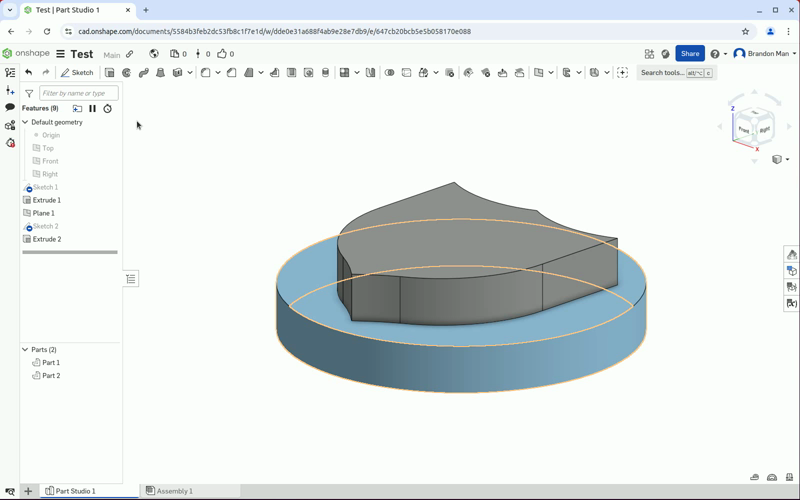
key(left, 3)
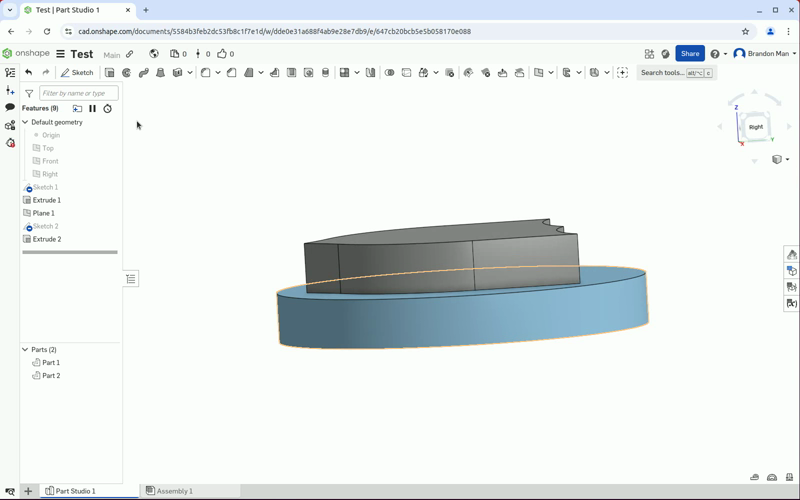
key(right, 3)
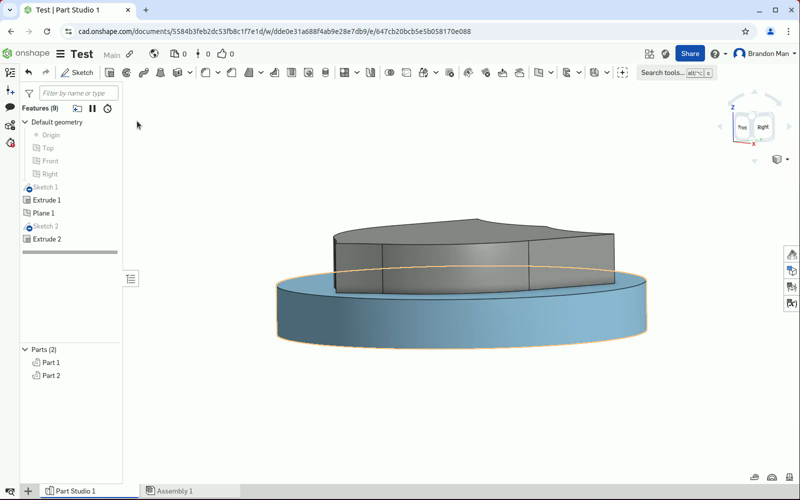
key(down, 3)
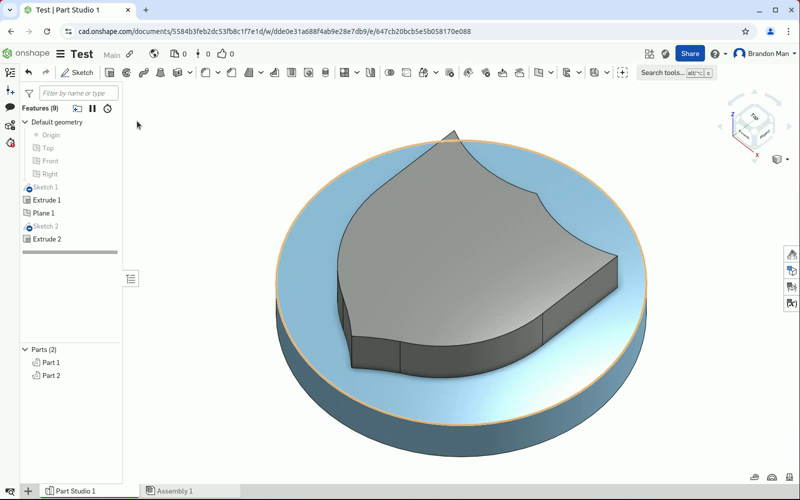
mouse_move(73, 189)
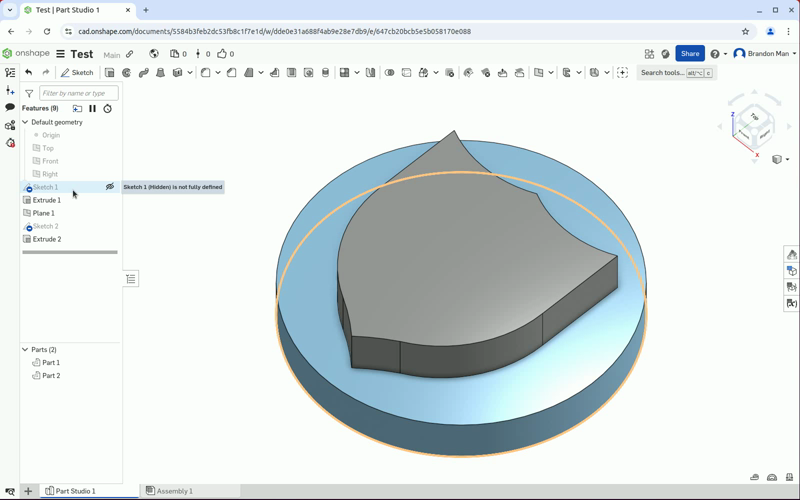
click(73, 189)